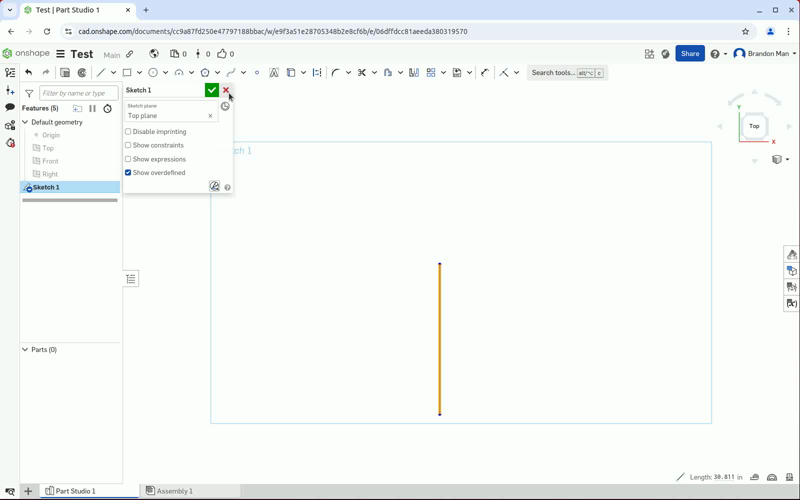
key(shift+h)
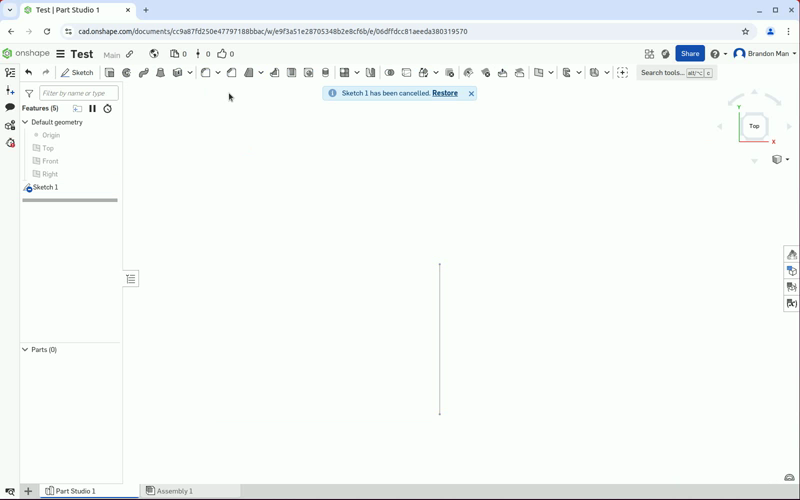
key(shift+s)
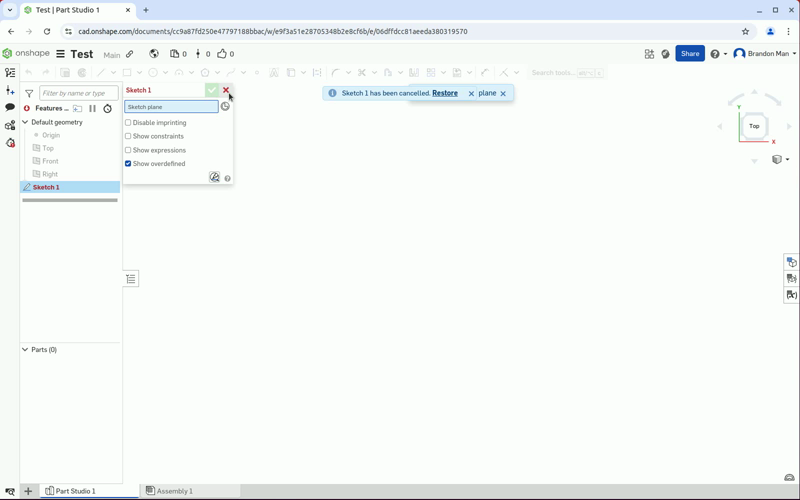
mouse_move(73, 150)
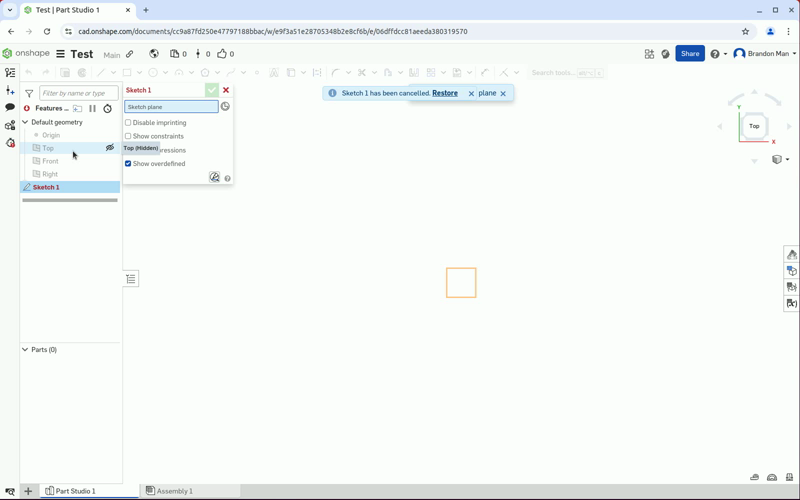
click(73, 150)
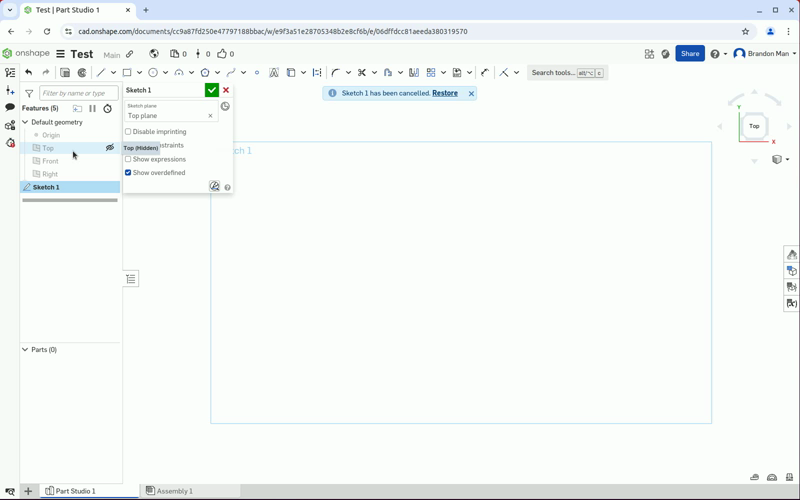
mouse_move(73, 352)
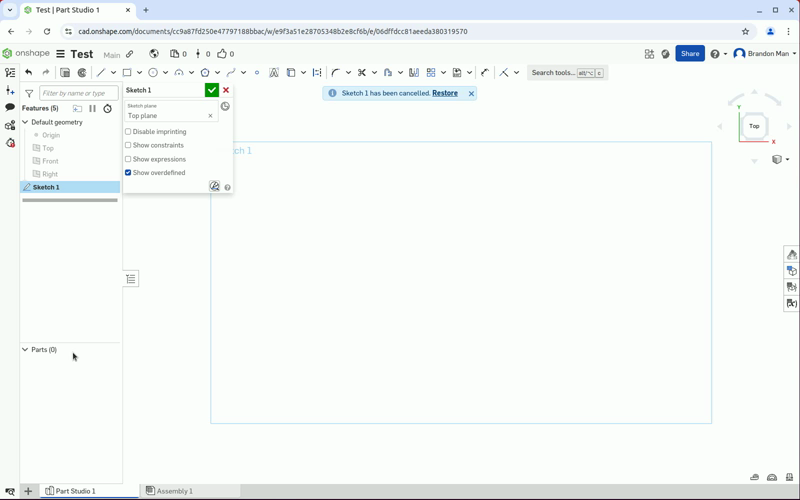
key(y)
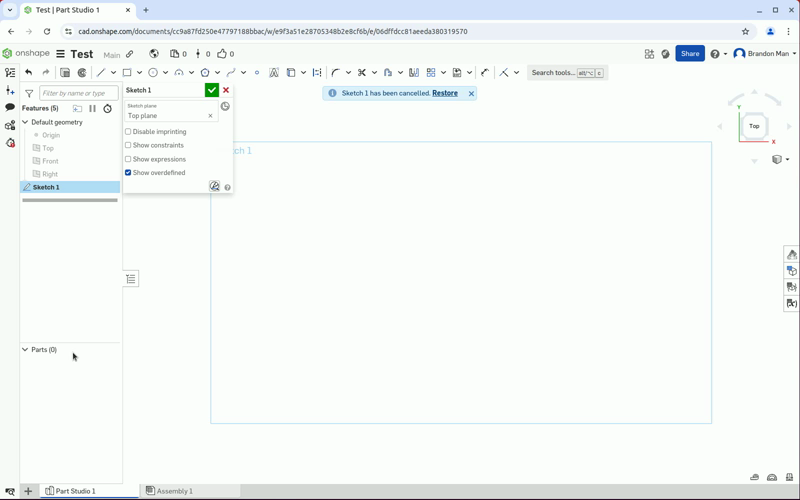
key(c)
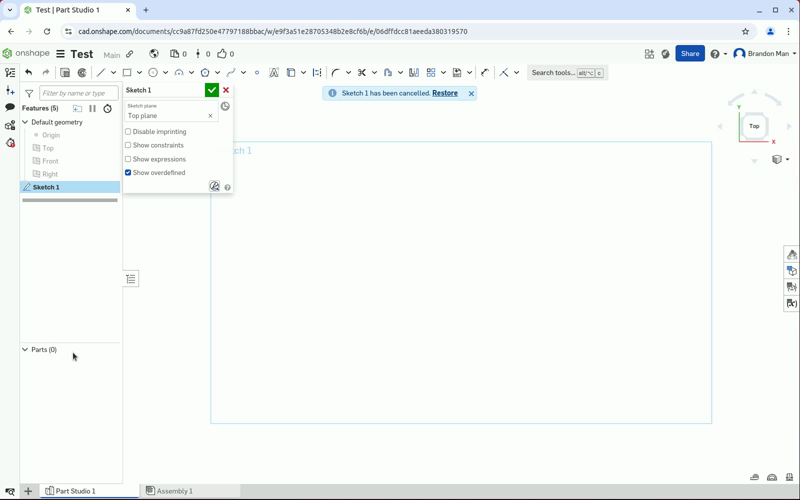
key_down(shift)
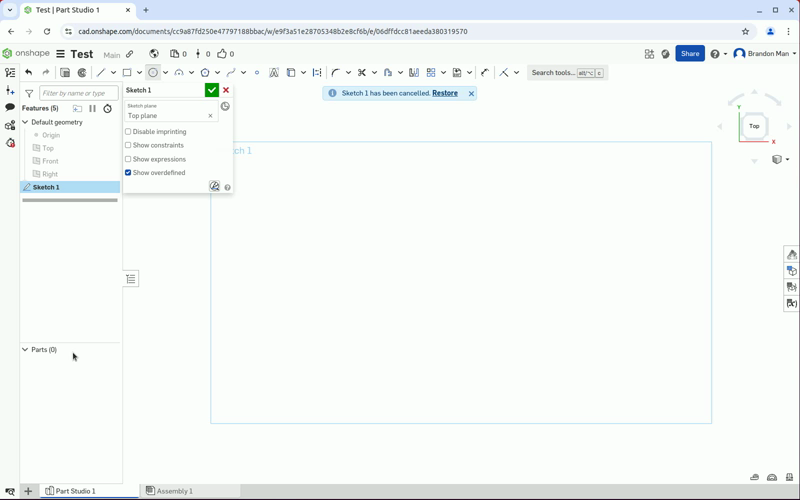
mouse_move(460, 282)
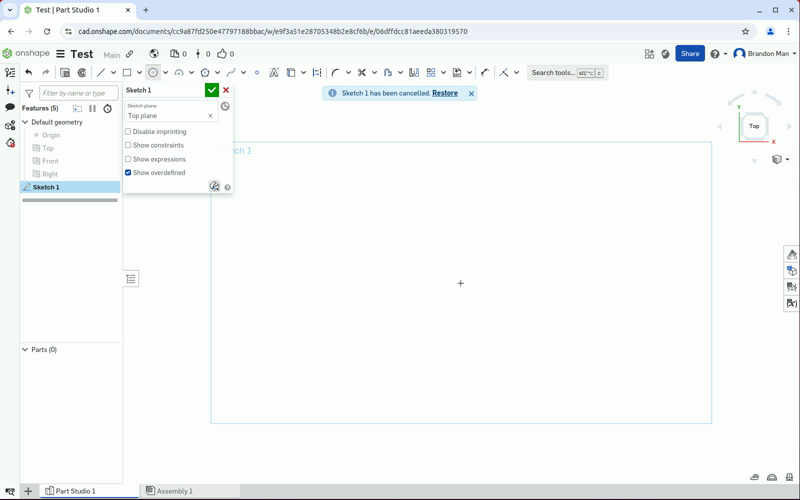
click(460, 282)
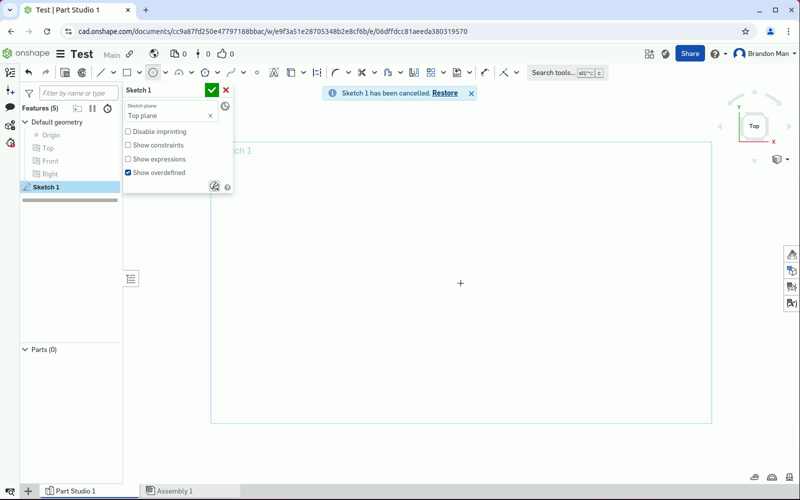
key_up(shift)
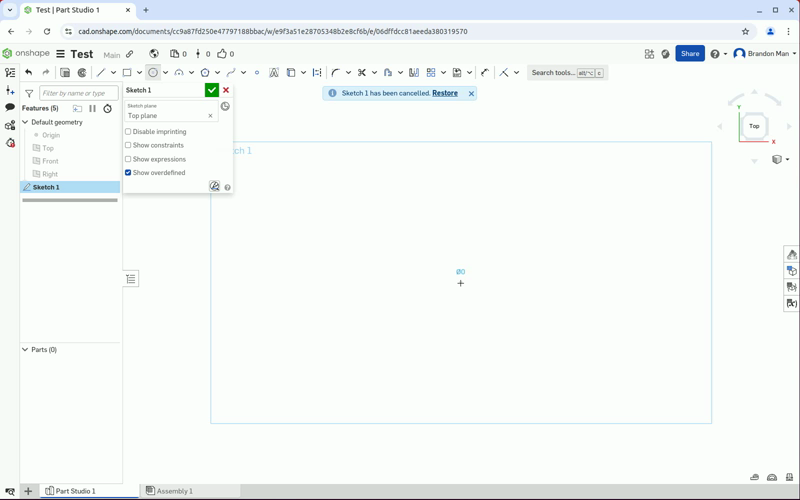
mouse_move(518, 282)
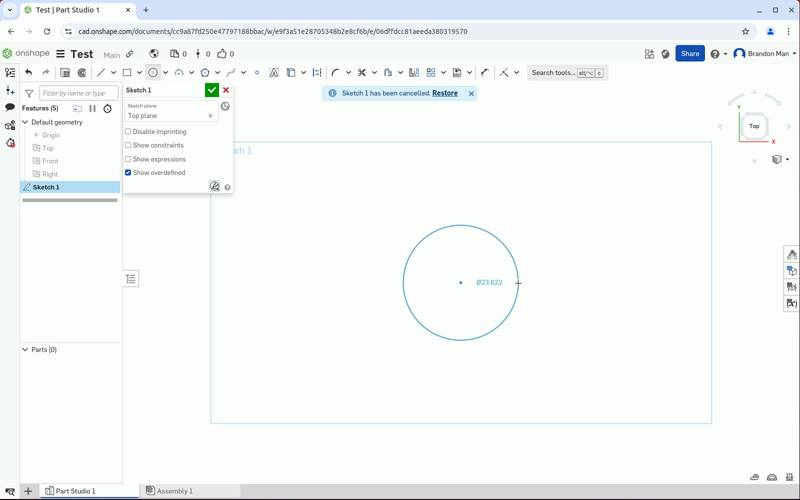
click(518, 282)
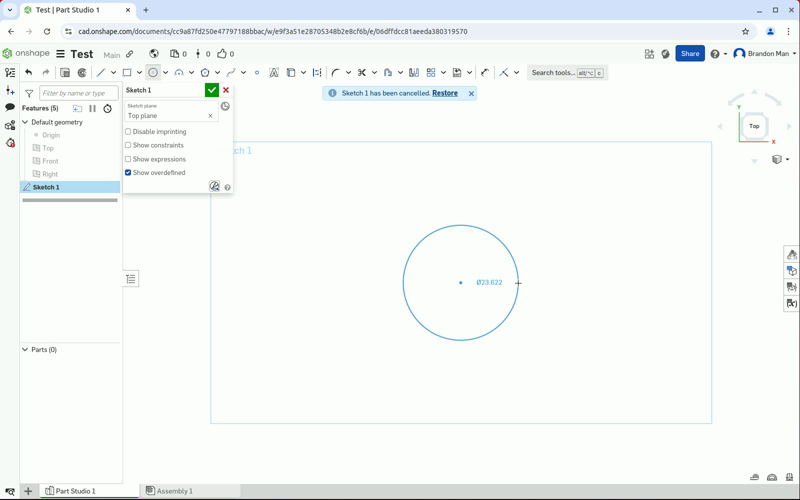
key(esc)
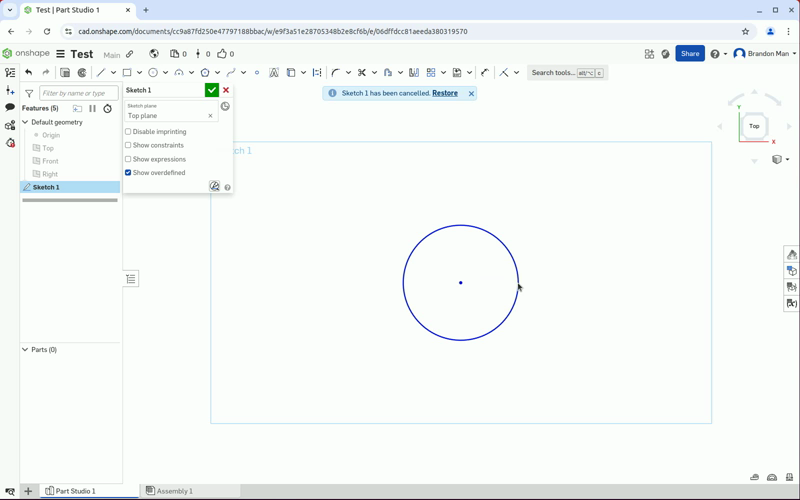
key(c)
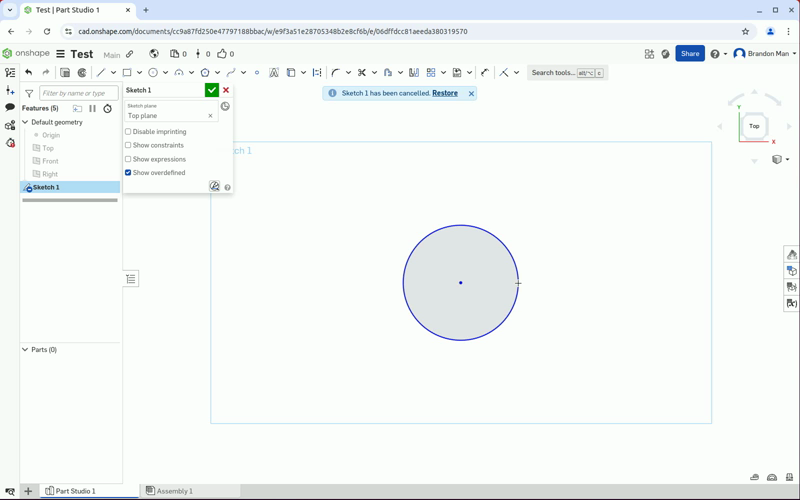
key_down(shift)
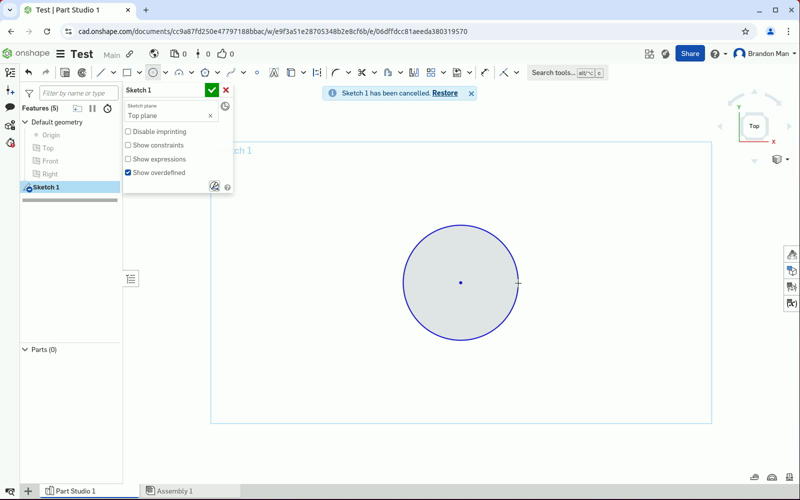
mouse_move(460, 282)
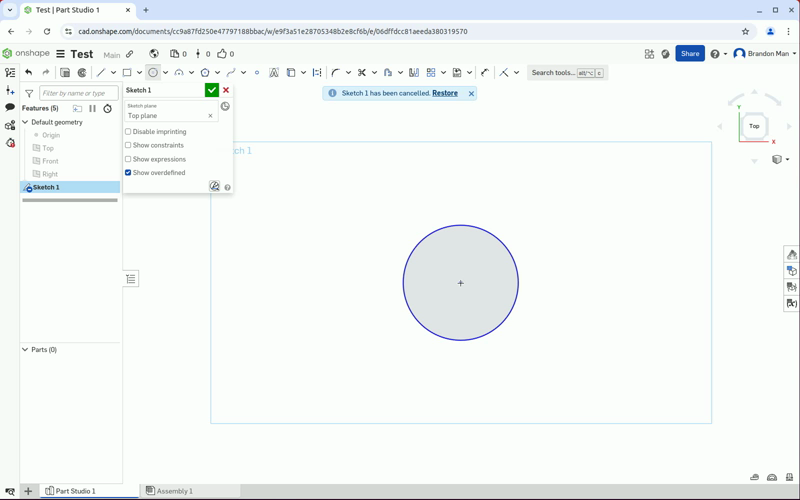
click(460, 282)
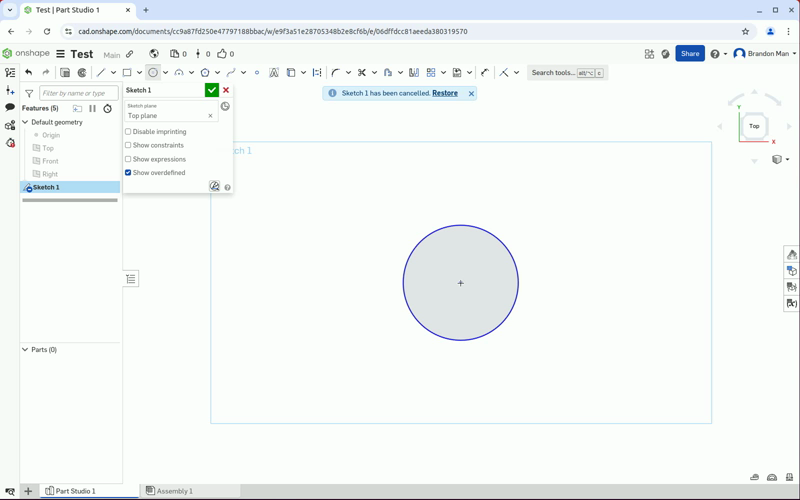
key_up(shift)
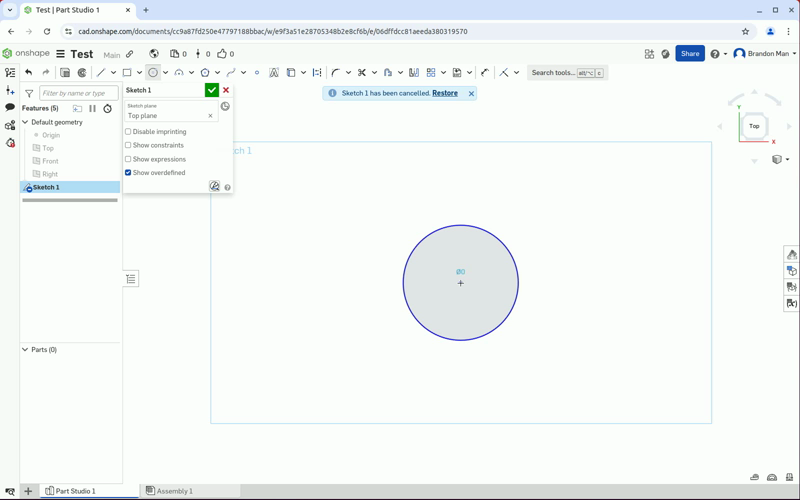
mouse_move(478, 282)
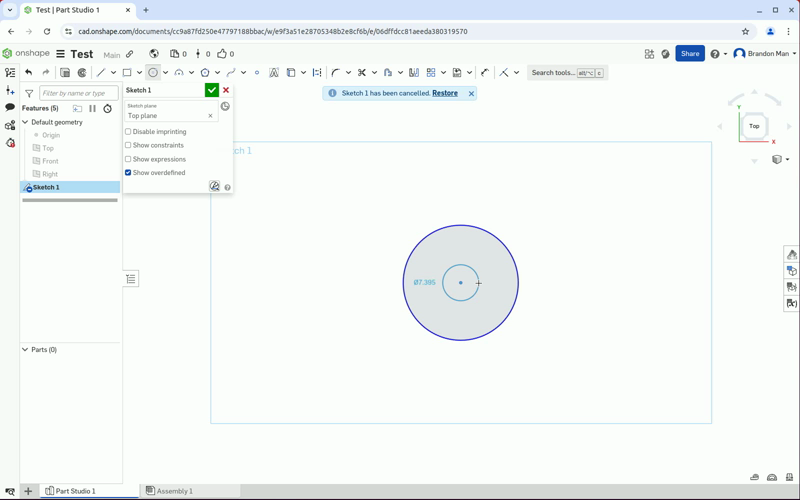
click(478, 282)
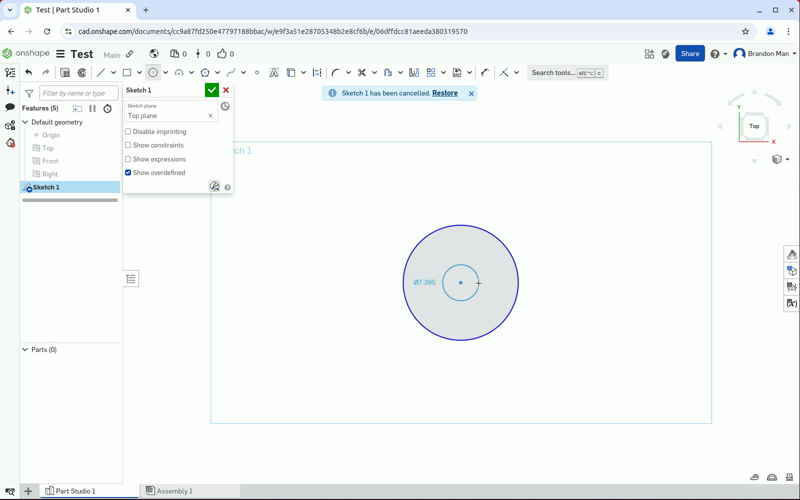
key(esc)
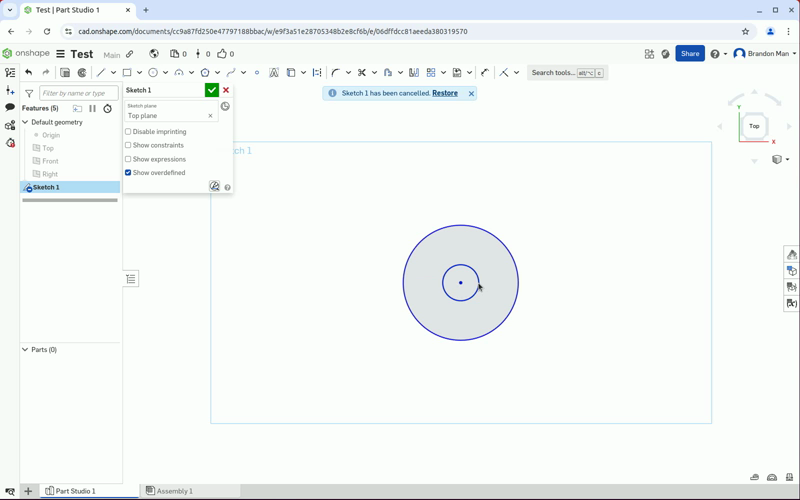
mouse_move(441, 243)
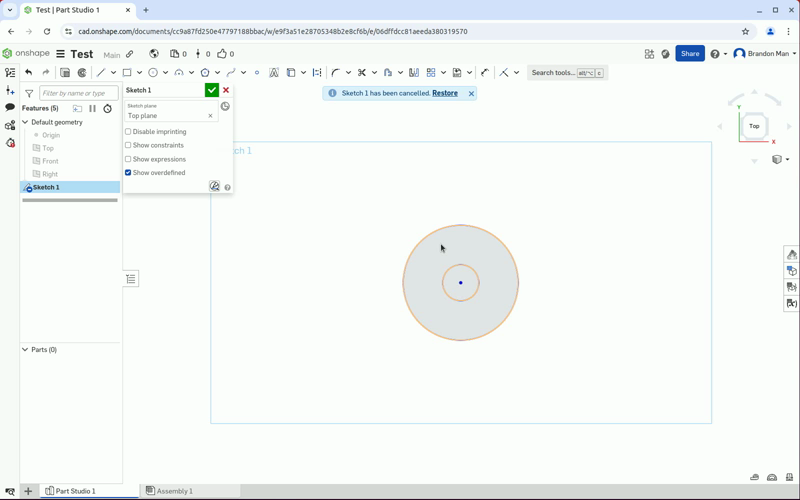
click(441, 243)
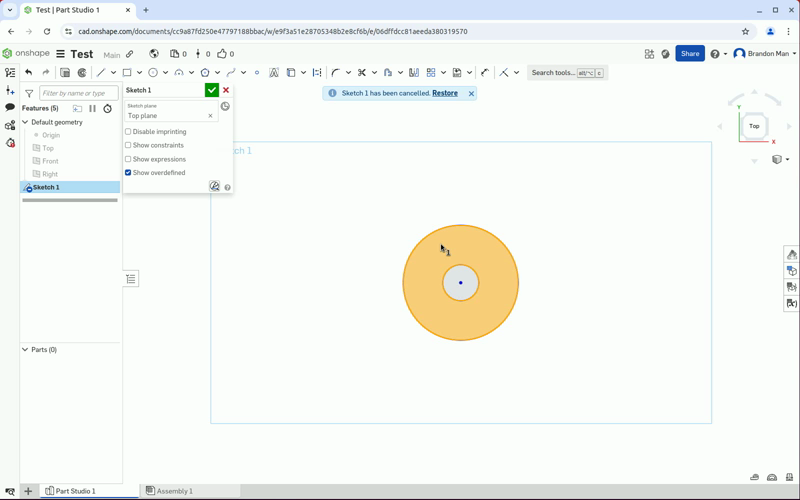
mouse_move(73, 352)
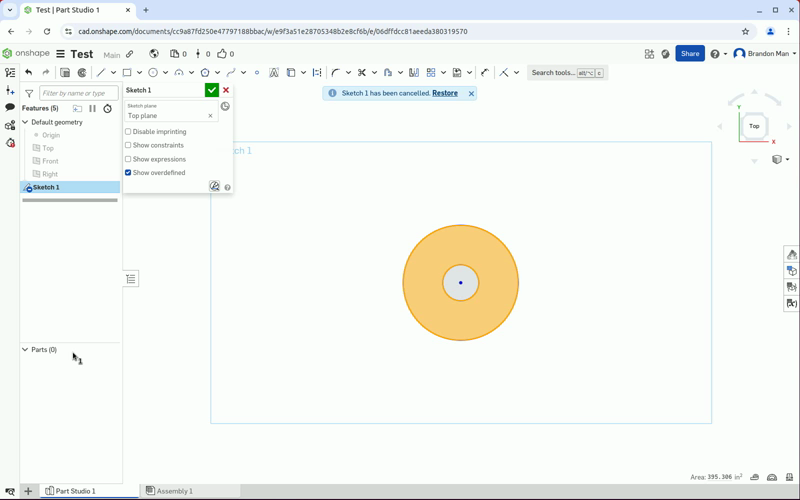
key(shift+y)
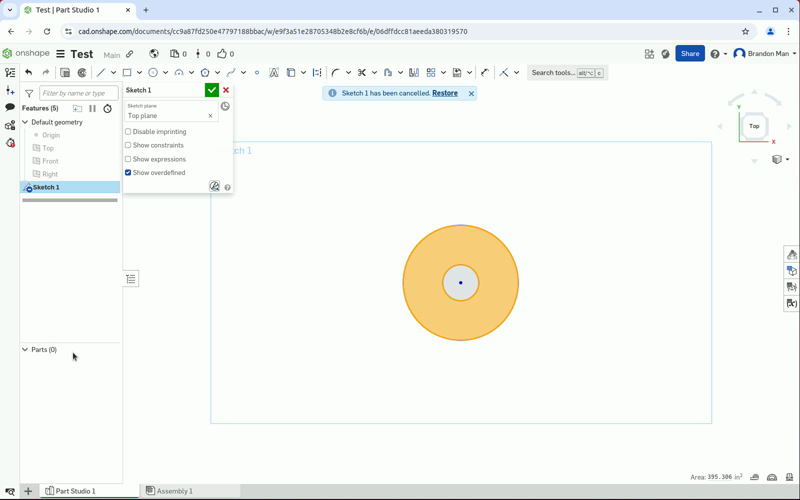
key(shift+e)
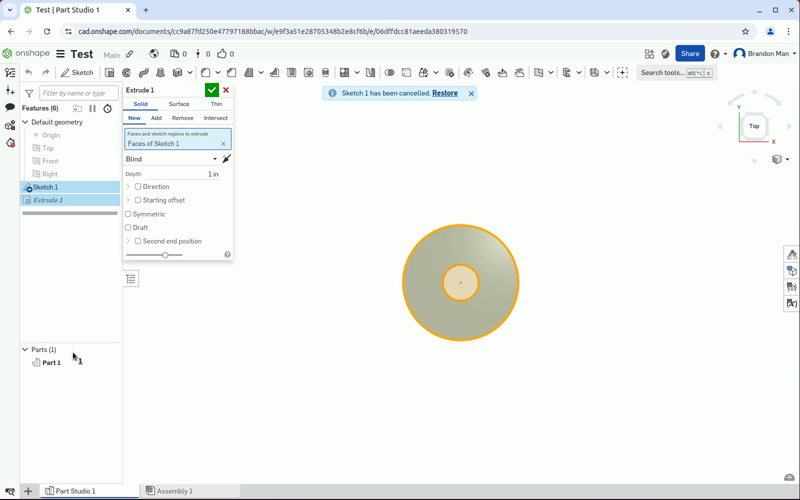
mouse_move(143, 106)
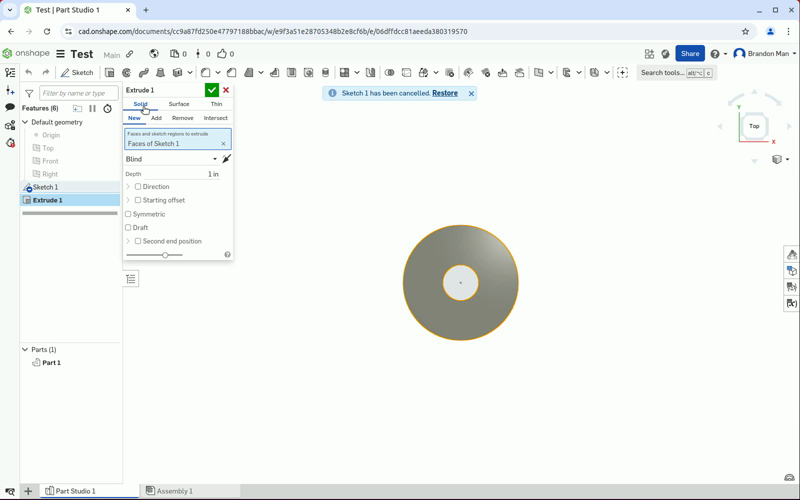
click(143, 106)
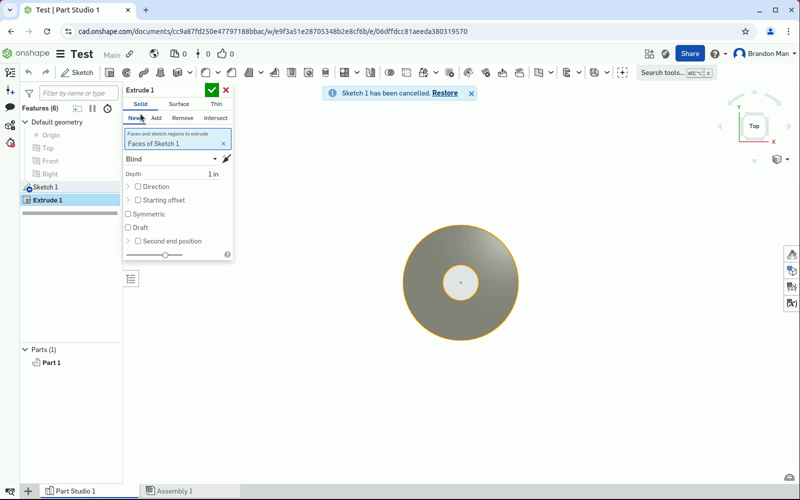
mouse_move(137, 120)
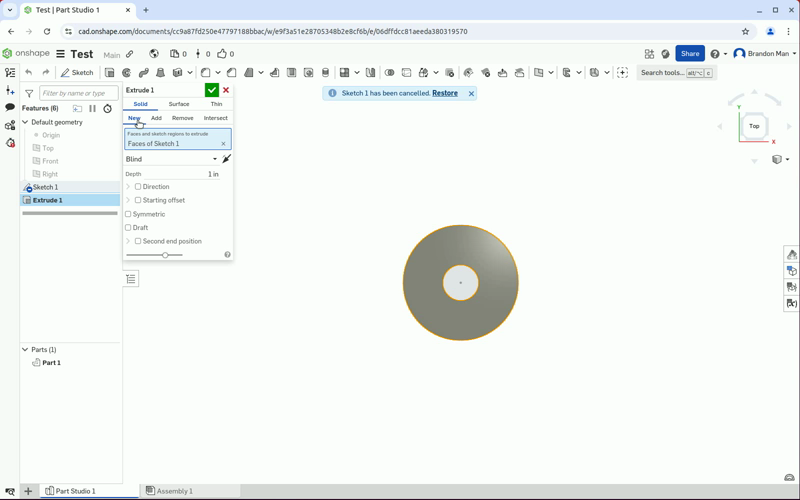
click(137, 120)
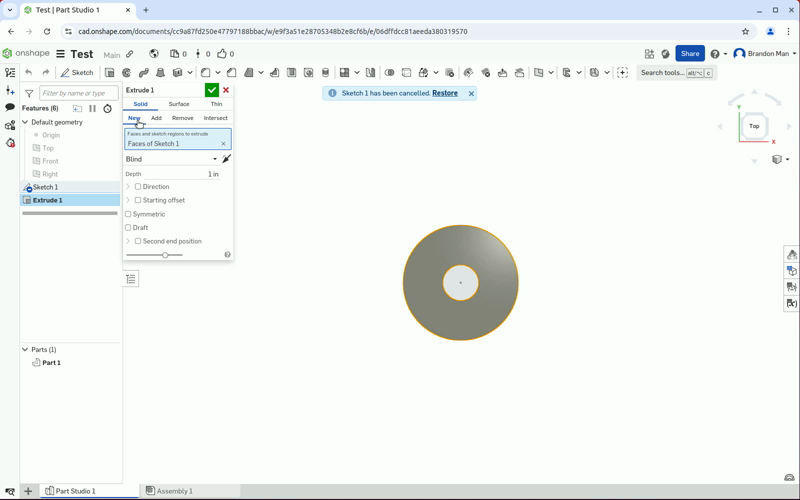
key(tab, 4)
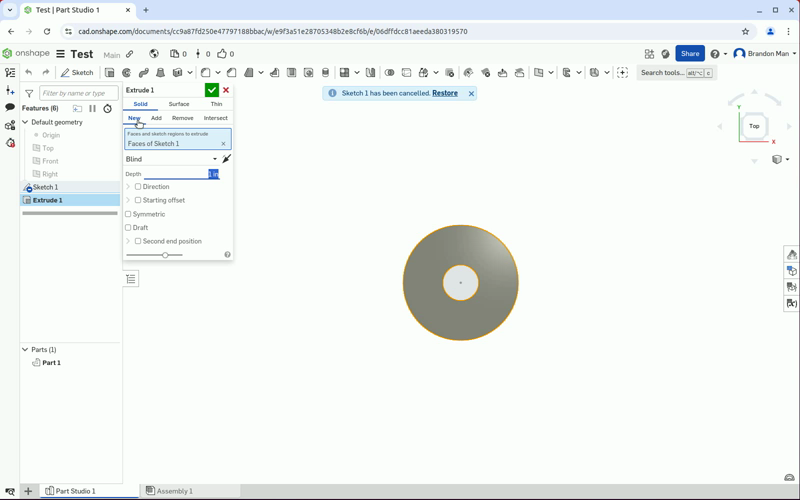
text(11.073)
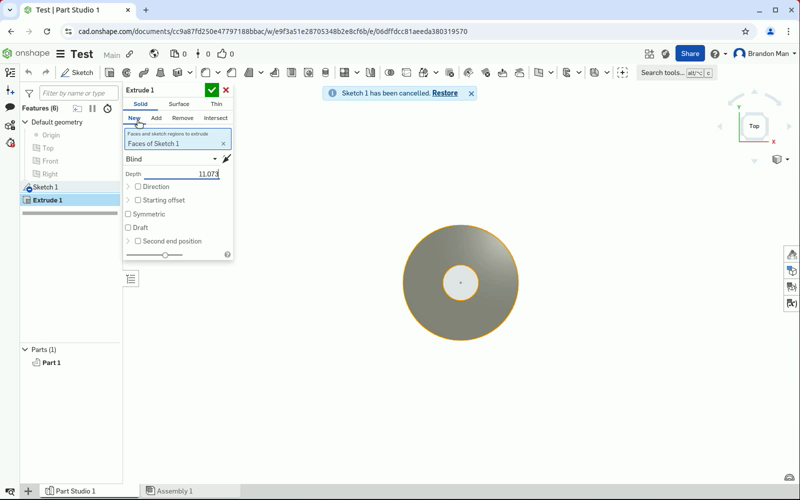
key(enter)
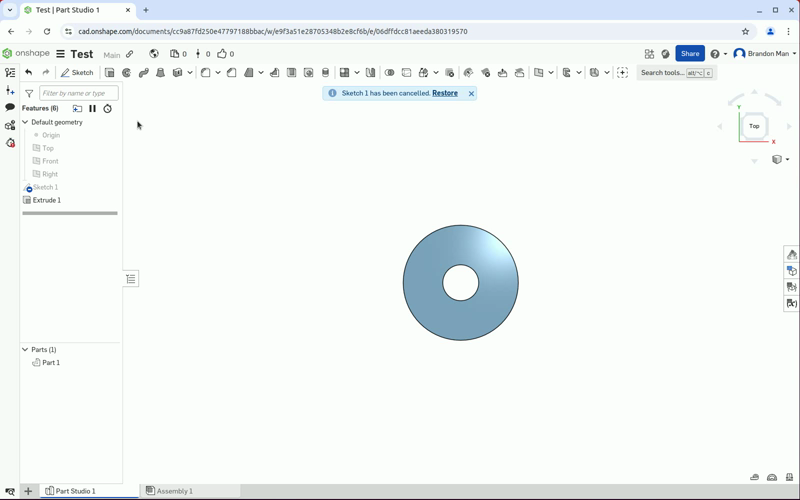
key(shift+h)
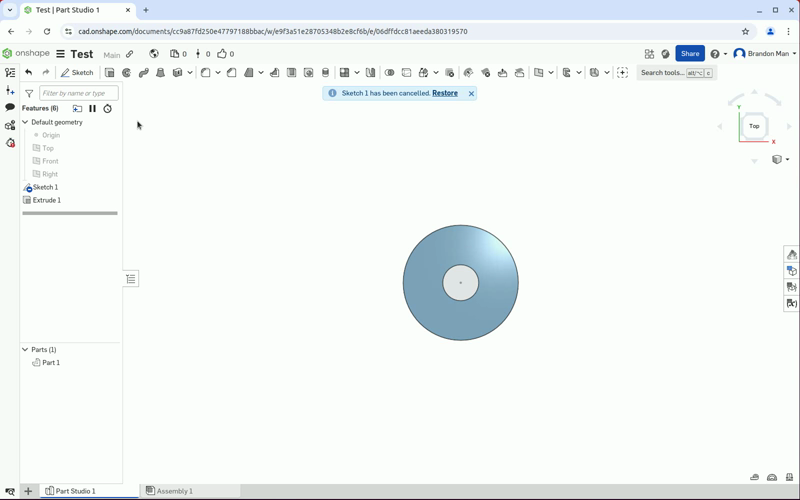
key(shift+h)
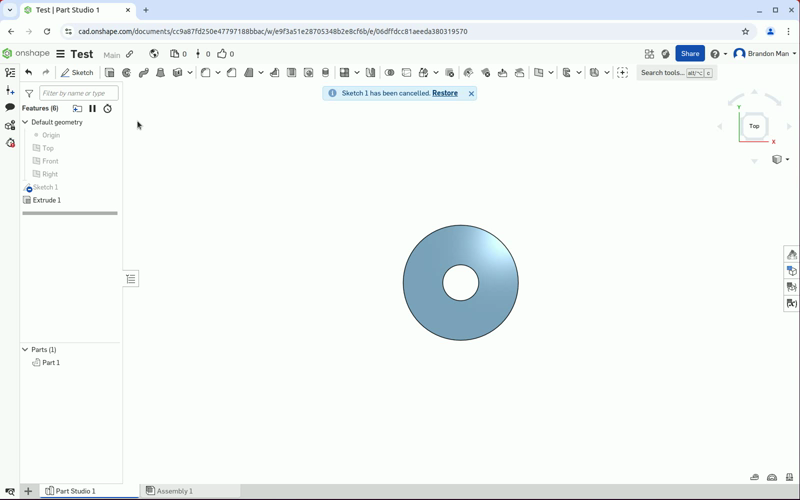
mouse_move(73, 189)
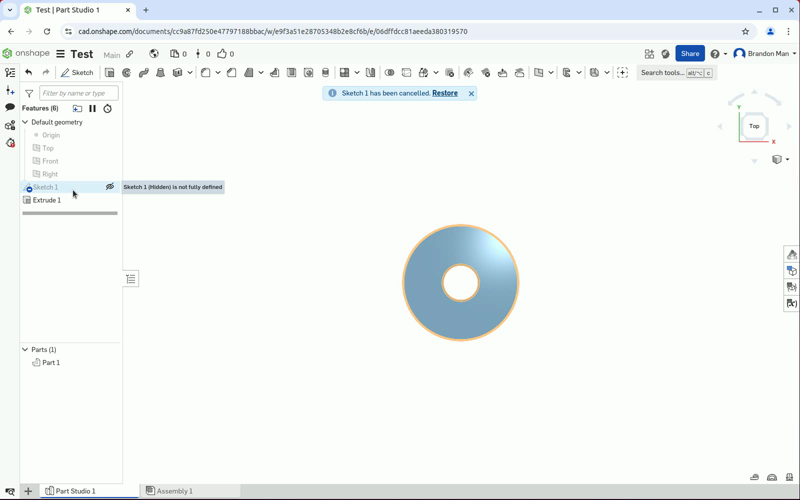
click(73, 189)
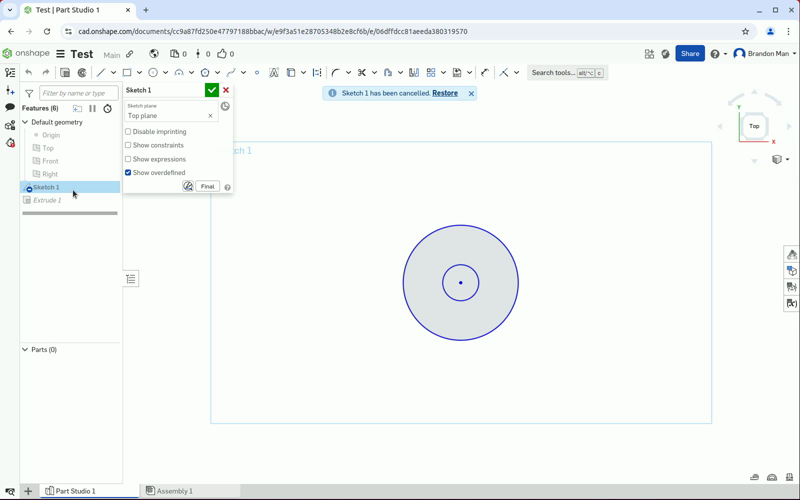
mouse_move(229, 92)
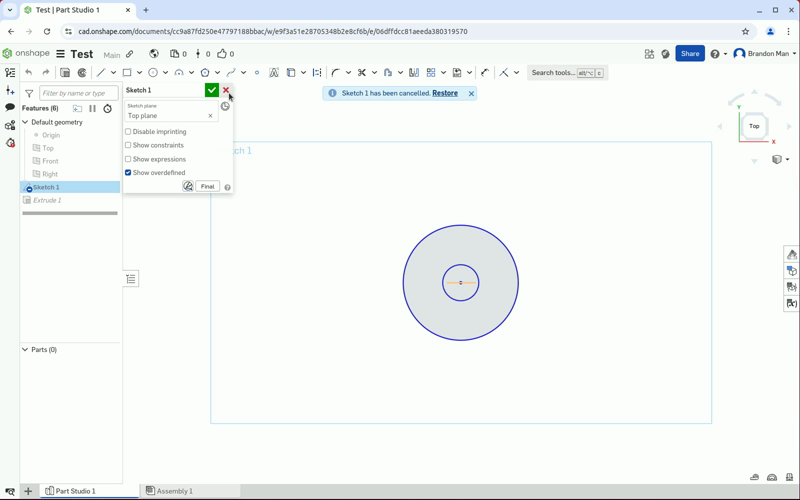
click(229, 92)
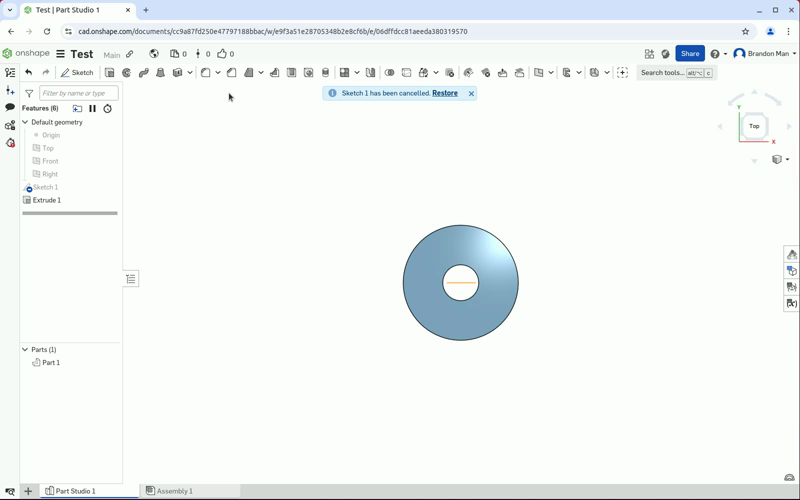
mouse_move(541, 75)
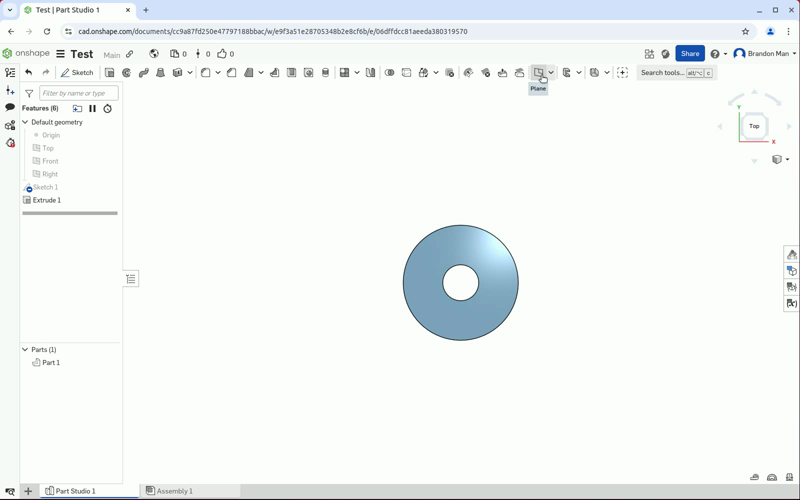
click(541, 75)
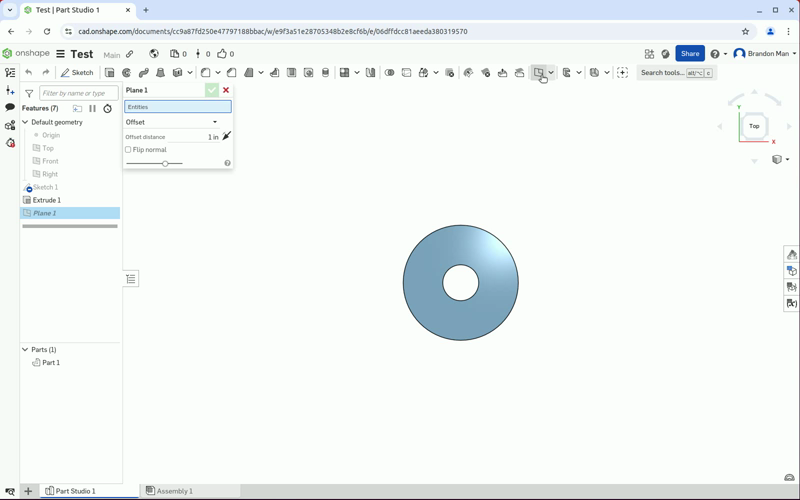
mouse_move(73, 150)
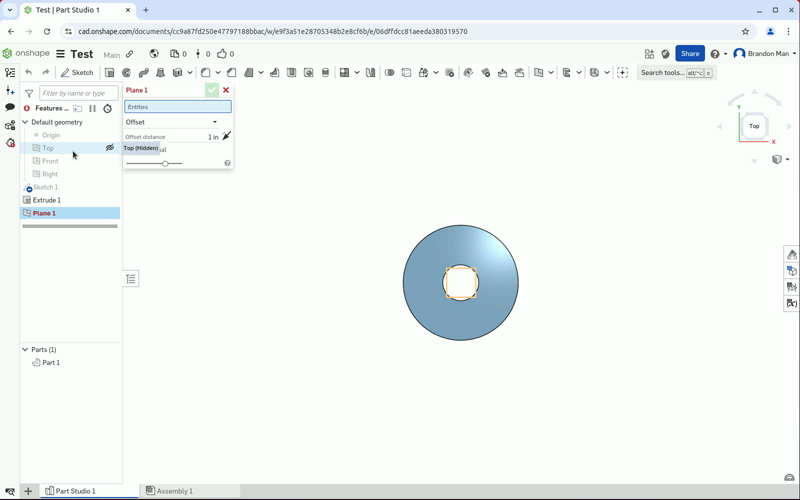
click(73, 150)
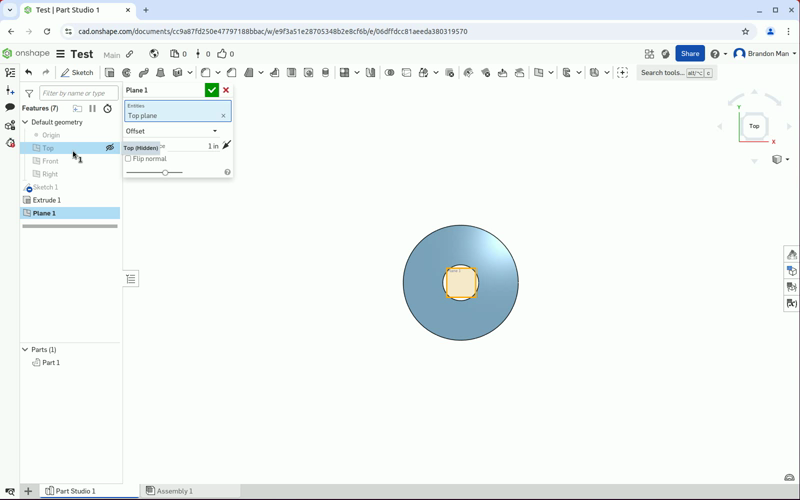
key(tab, 2)
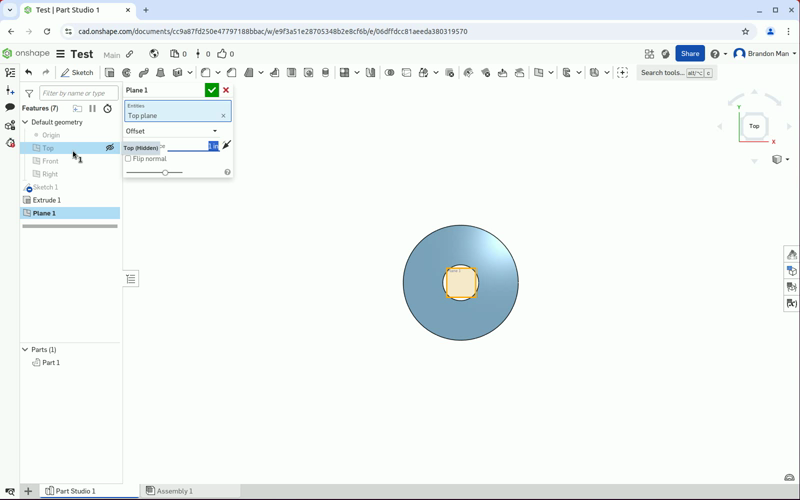
text(11.061)
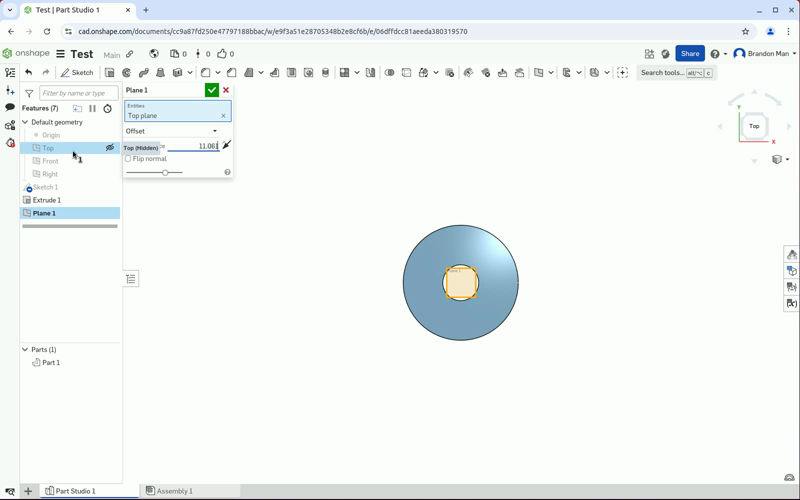
key(enter, 2)
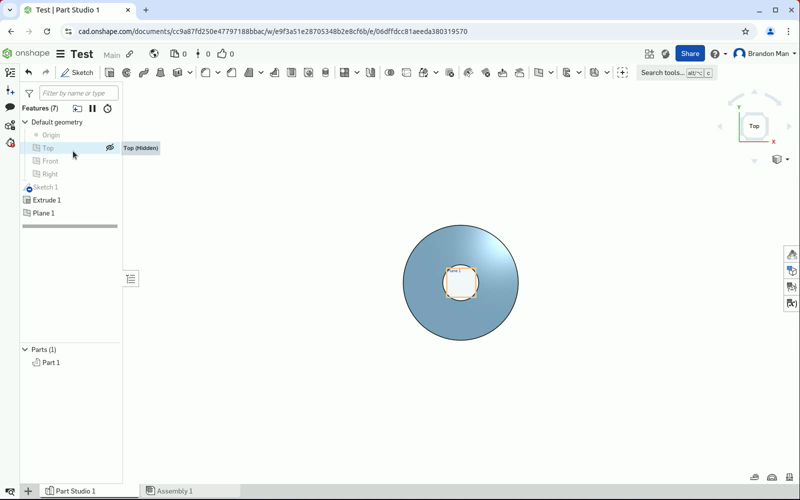
key(shift+s)
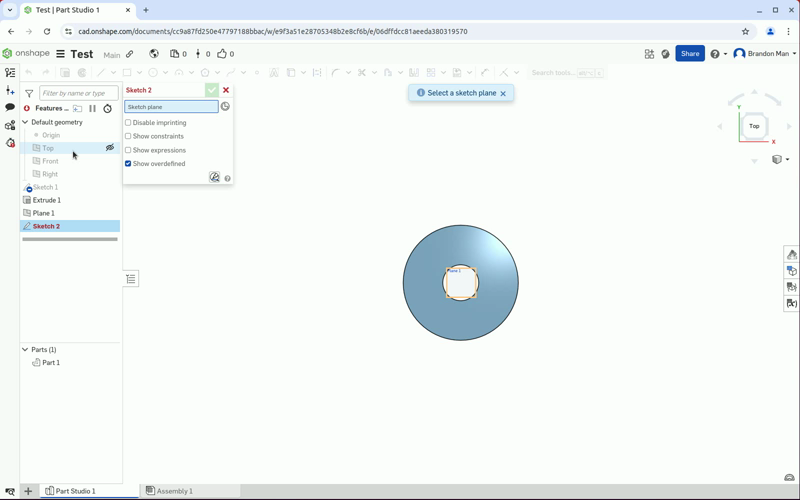
mouse_move(73, 215)
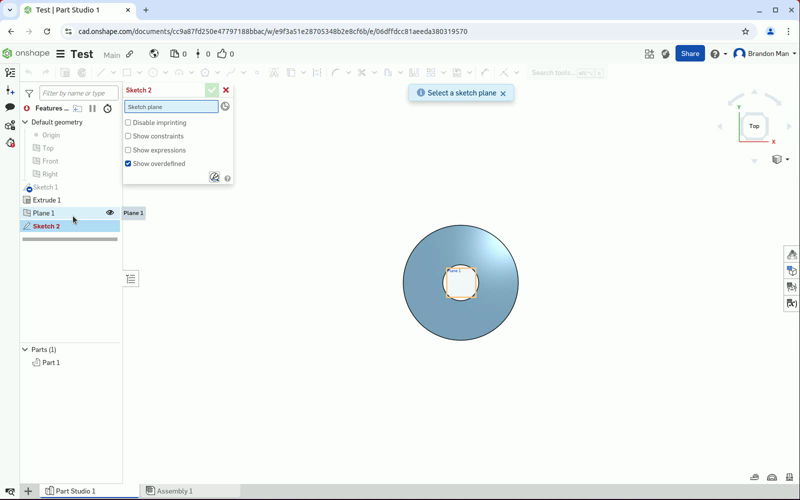
click(73, 215)
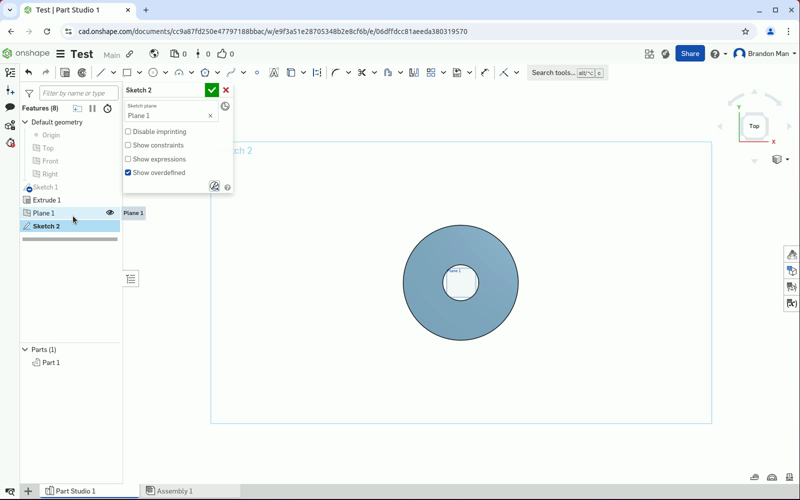
mouse_move(73, 352)
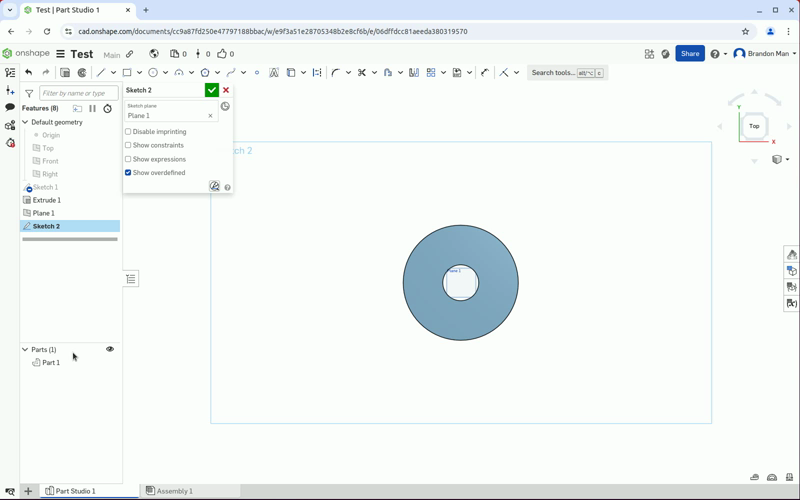
key(y)
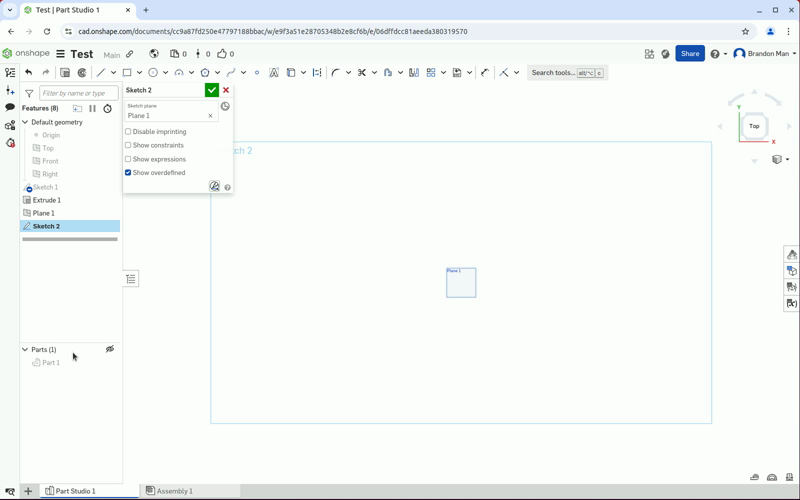
key(c)
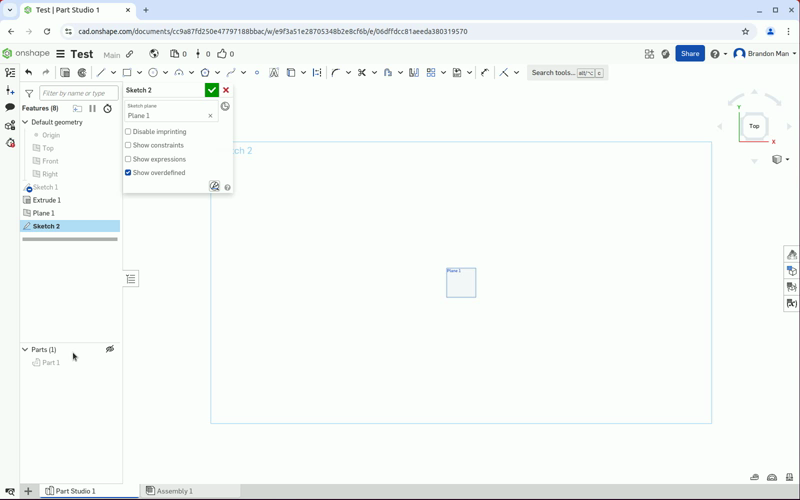
key_down(shift)
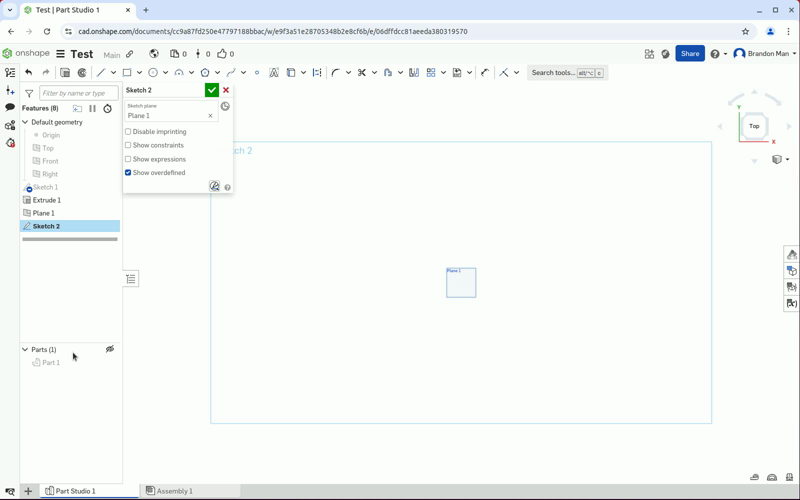
mouse_move(461, 282)
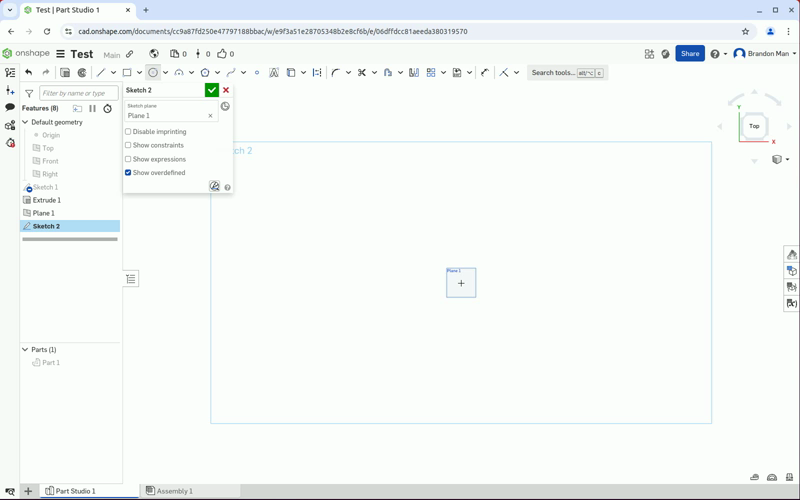
click(461, 282)
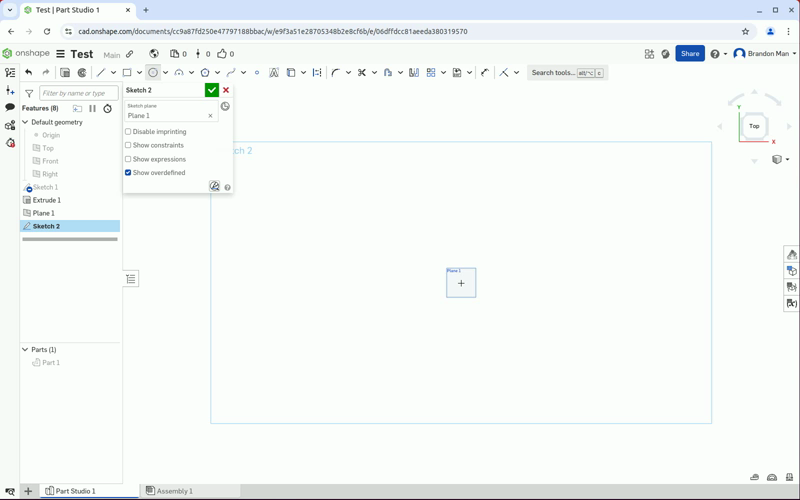
key_up(shift)
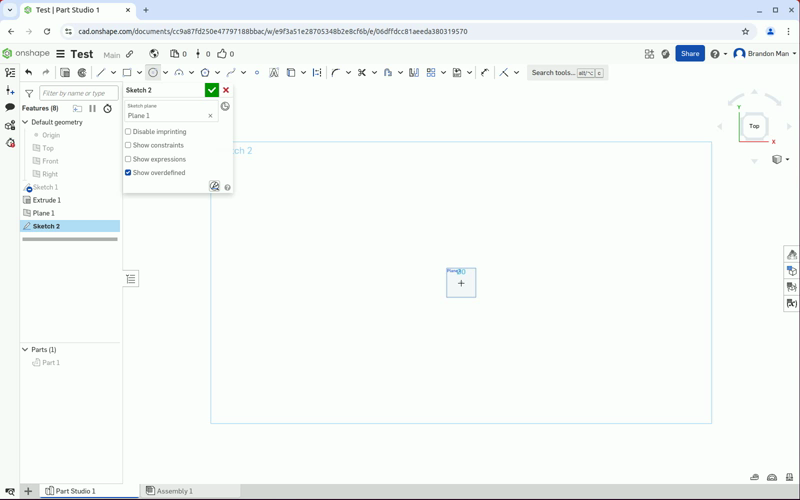
mouse_move(498, 282)
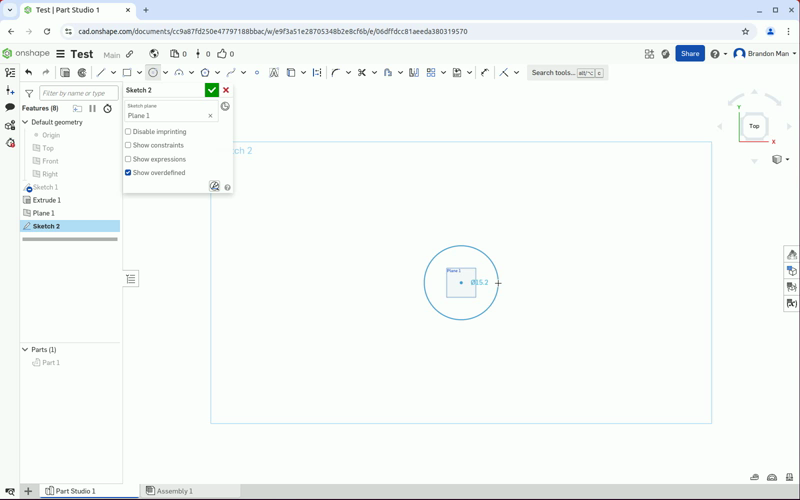
click(498, 282)
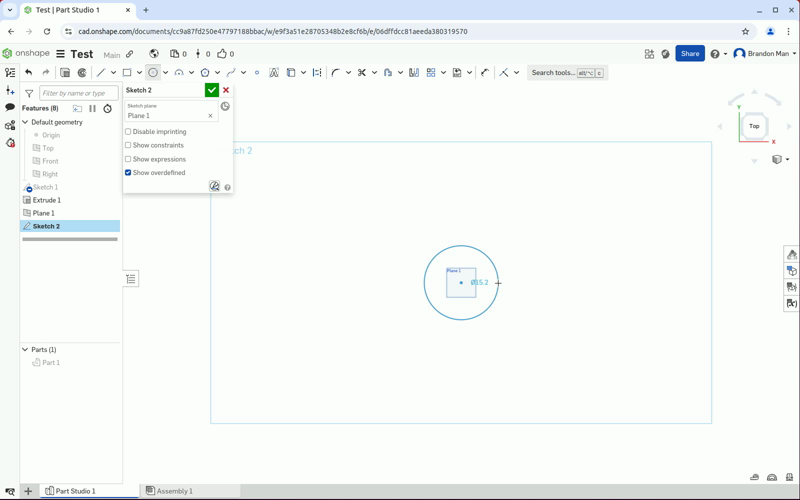
key(esc)
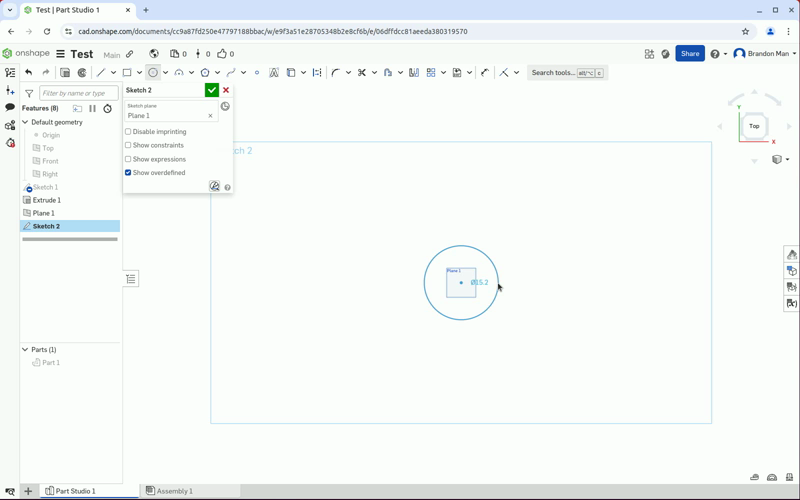
key(c)
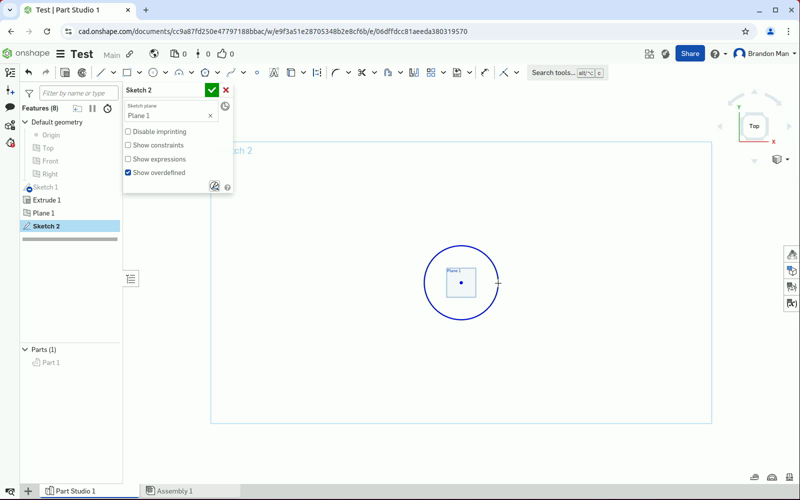
key_down(shift)
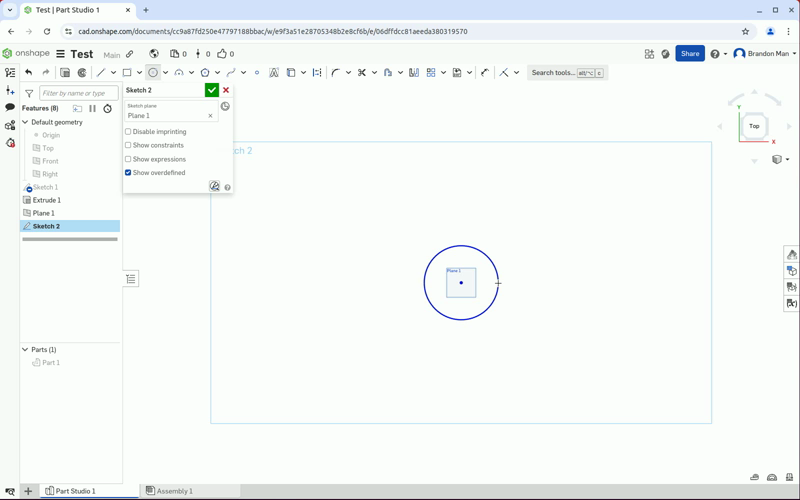
mouse_move(461, 282)
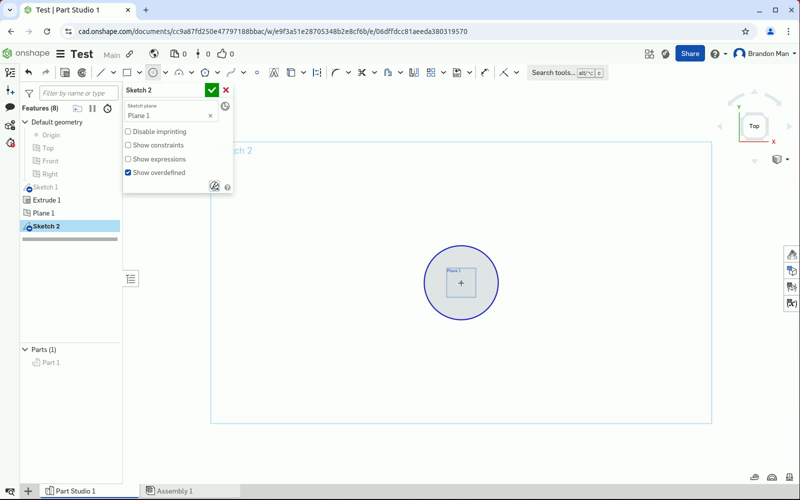
click(461, 282)
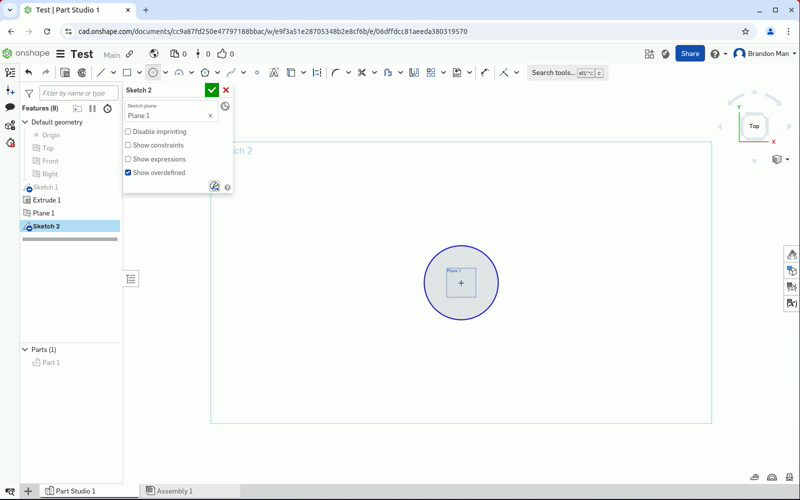
key_up(shift)
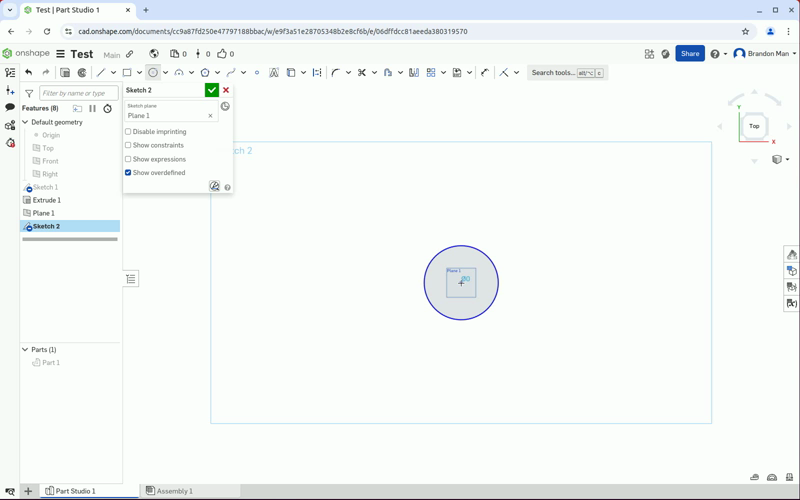
mouse_move(479, 282)
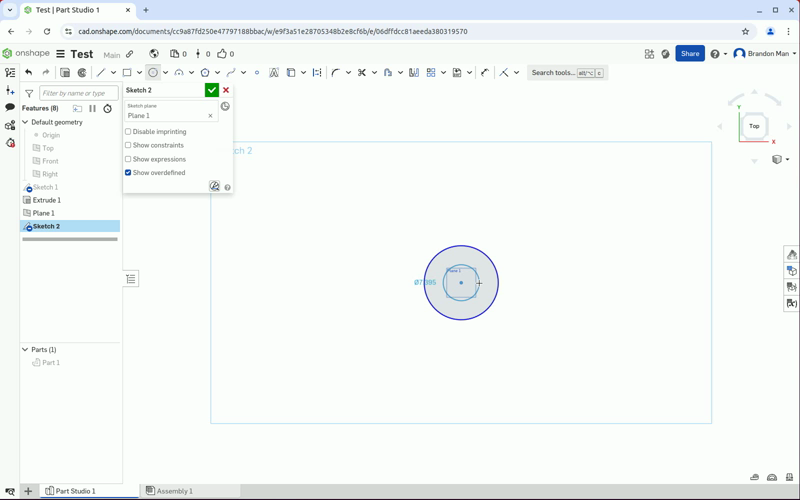
click(479, 282)
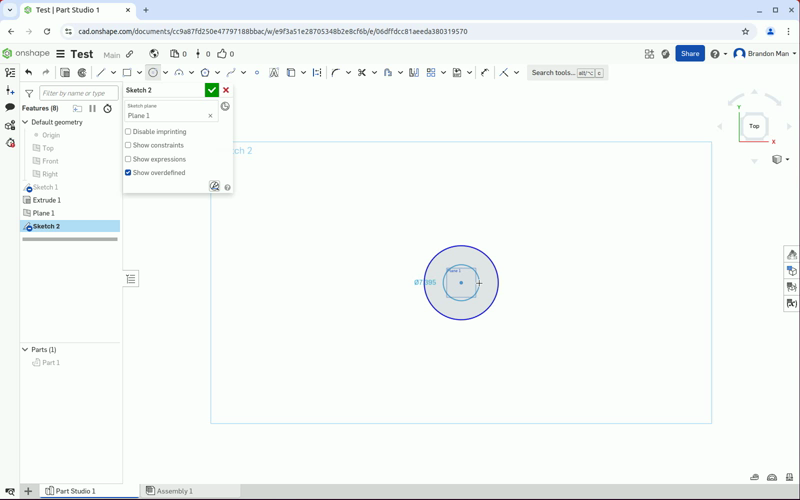
key(esc)
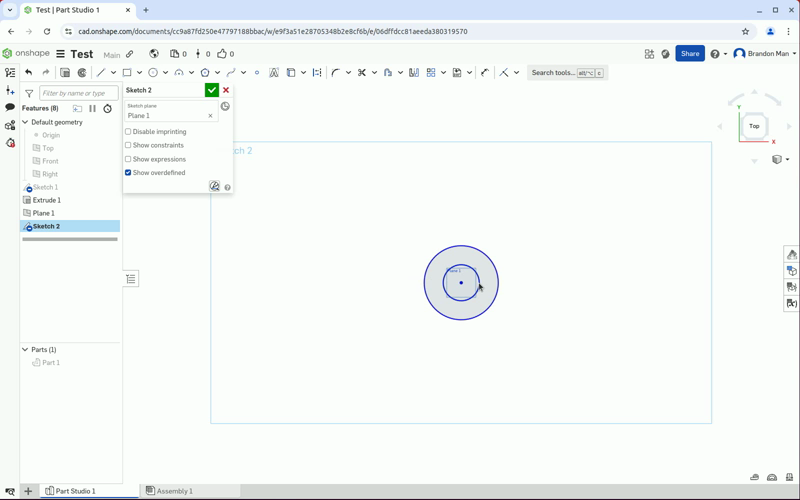
mouse_move(428, 285)
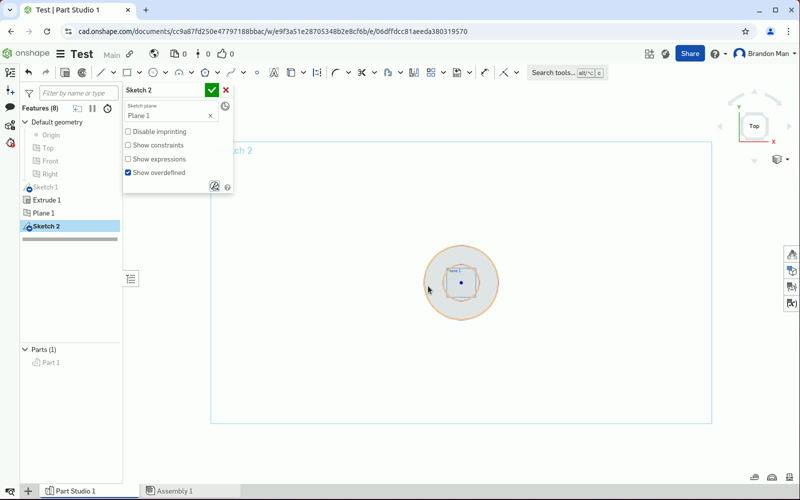
click(428, 285)
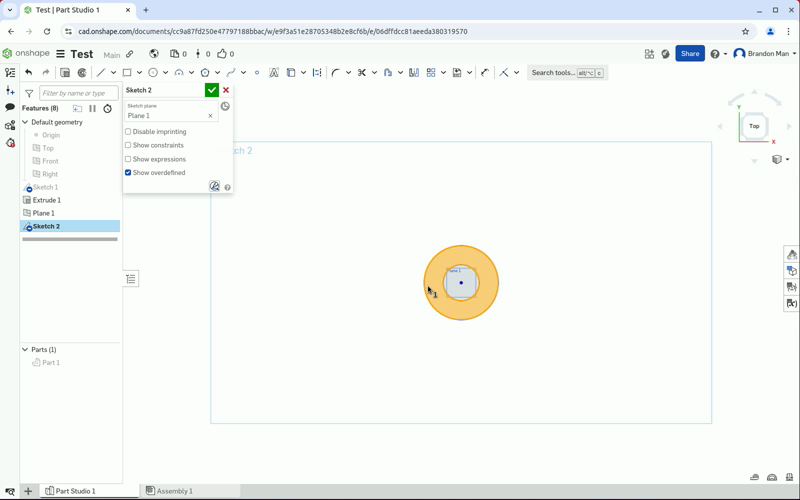
mouse_move(73, 352)
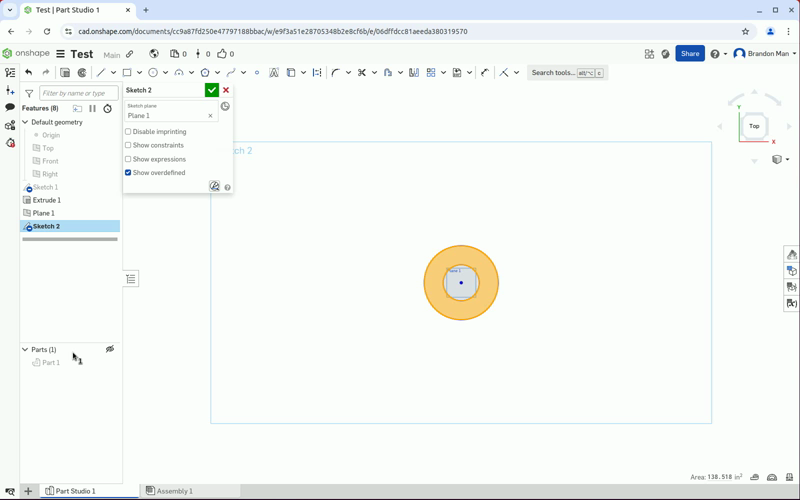
key(shift+y)
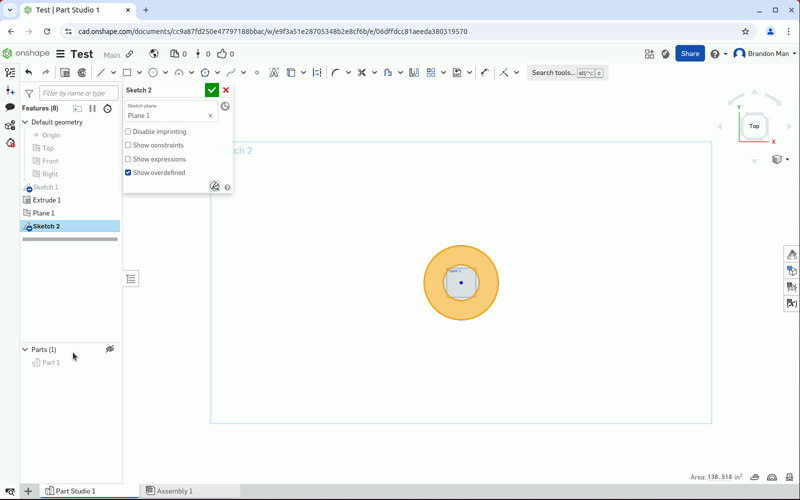
key(shift+e)
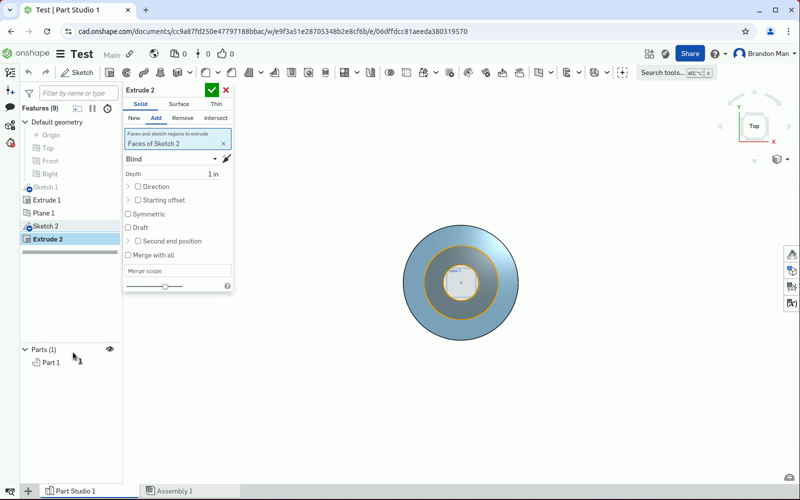
mouse_move(143, 106)
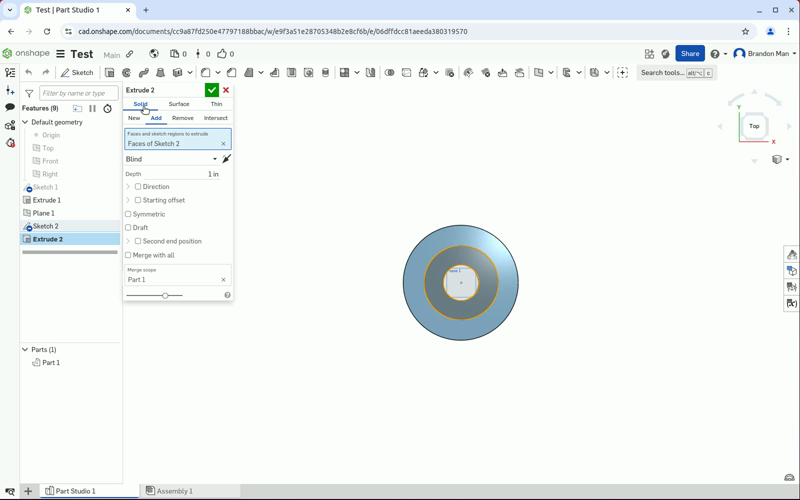
click(143, 106)
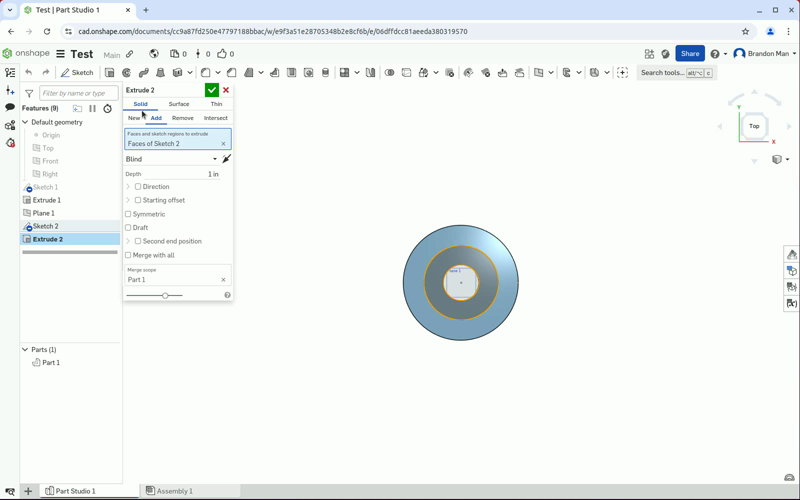
mouse_move(137, 120)
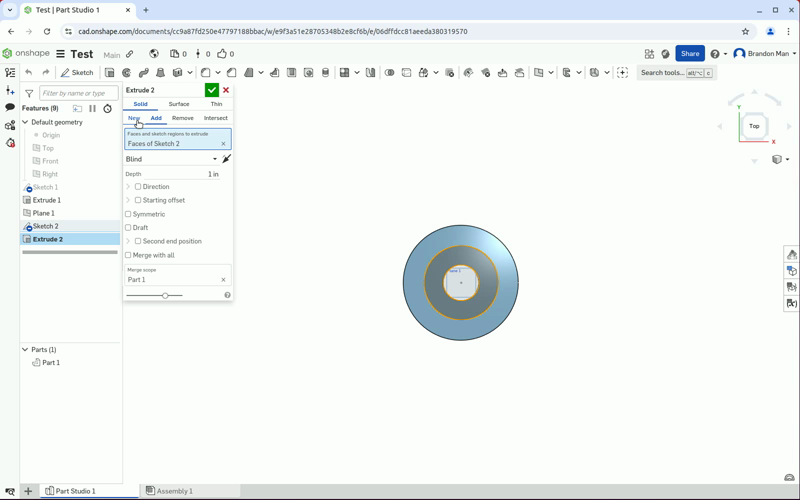
click(137, 120)
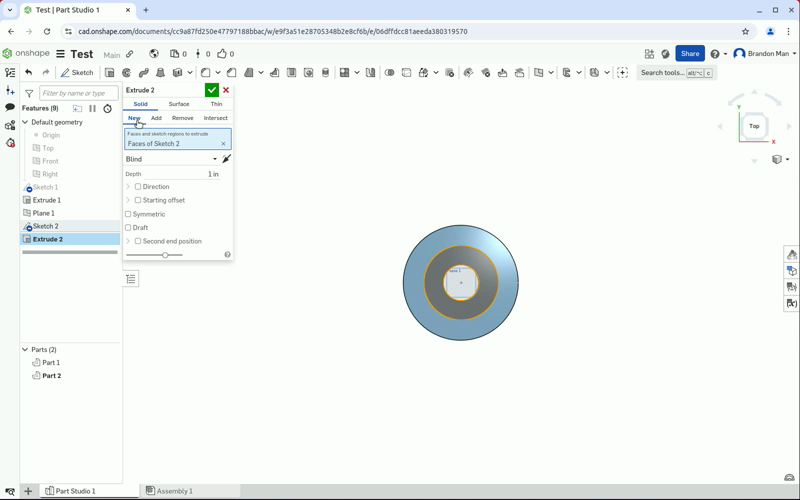
key(tab, 4)
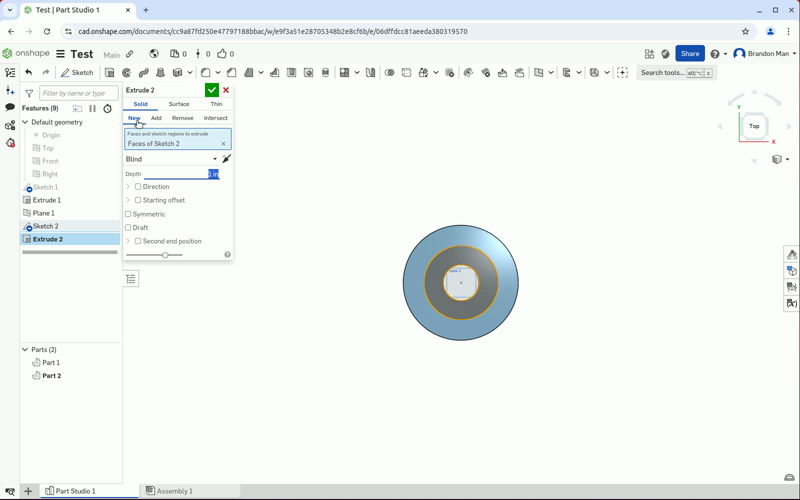
text(10.591)
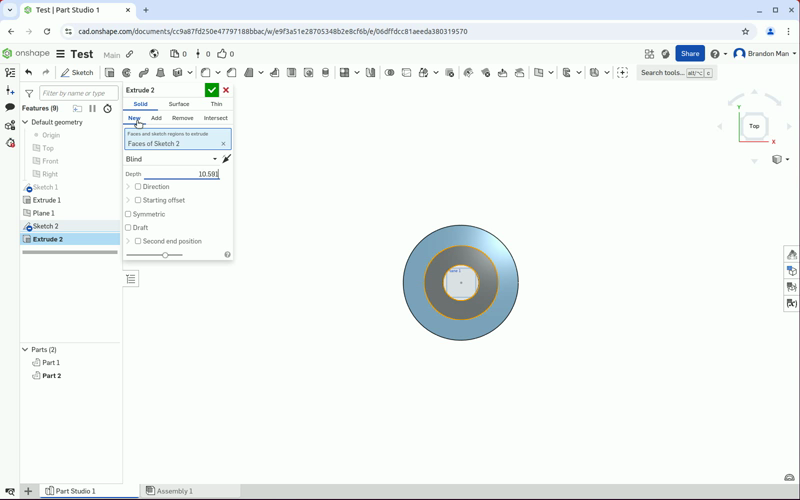
key(enter)
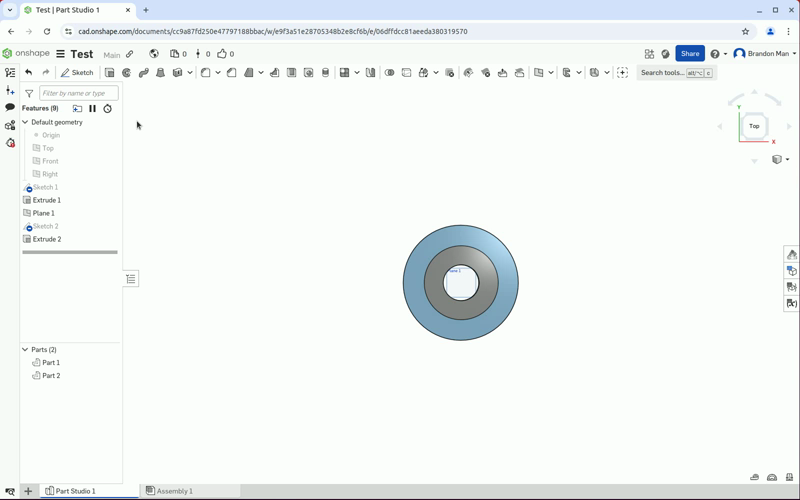
key(shift+h)
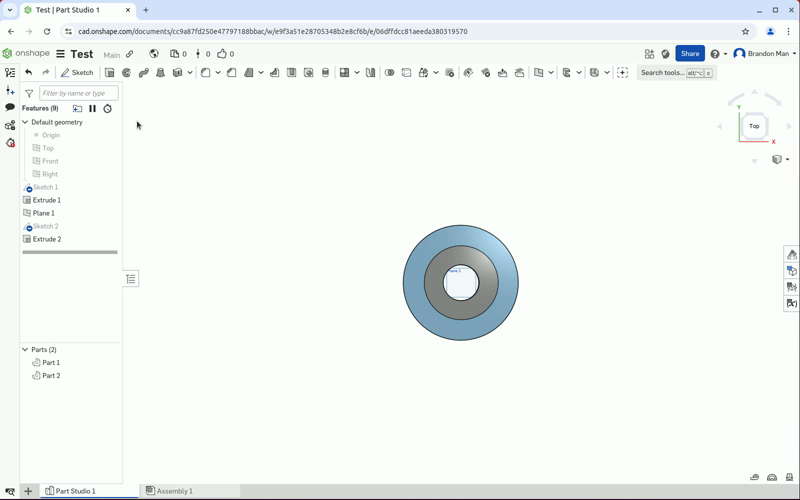
key(shift+h)
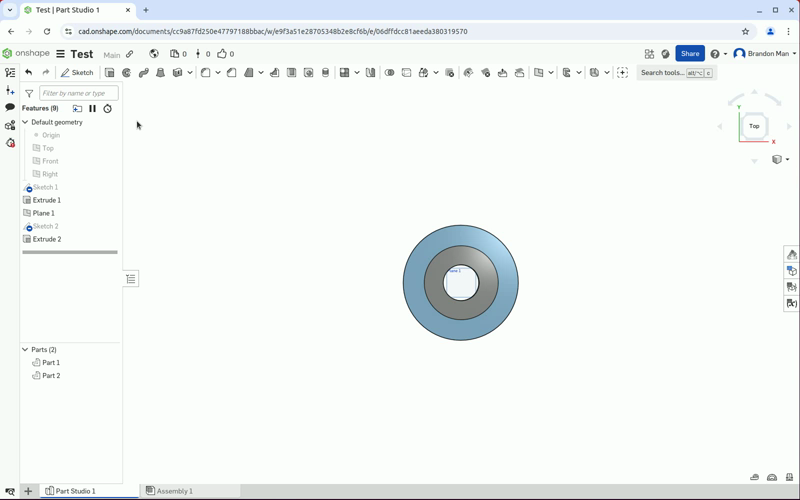
key(shift+7)
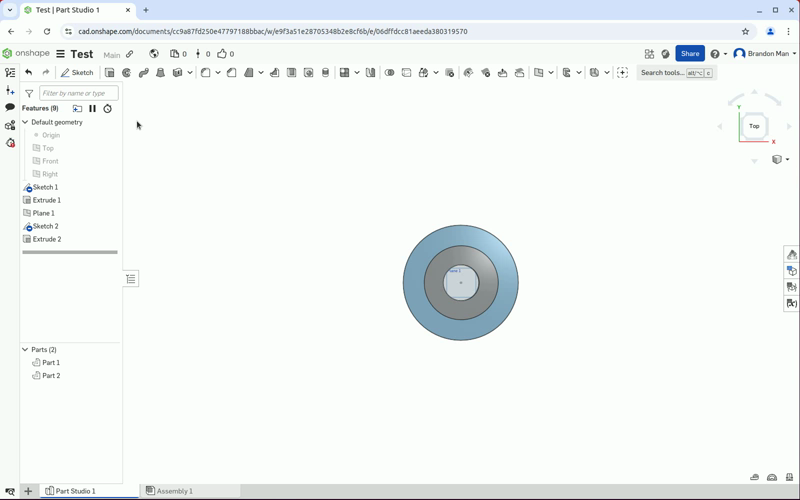
key(up, 3)
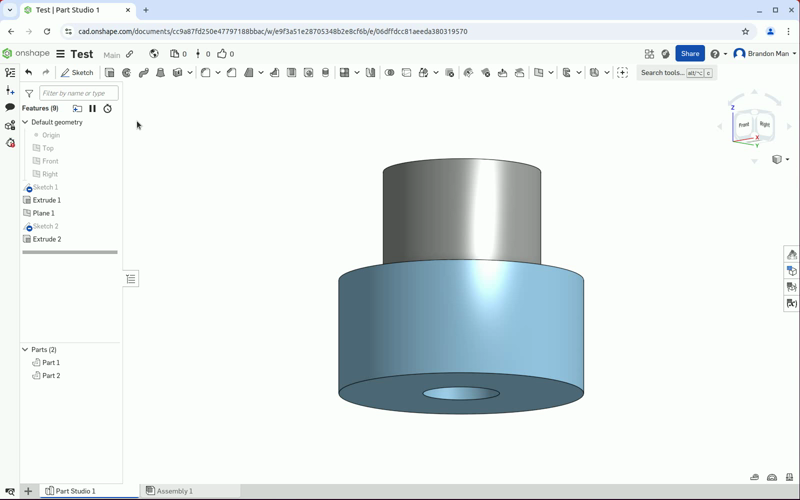
key(left, 3)
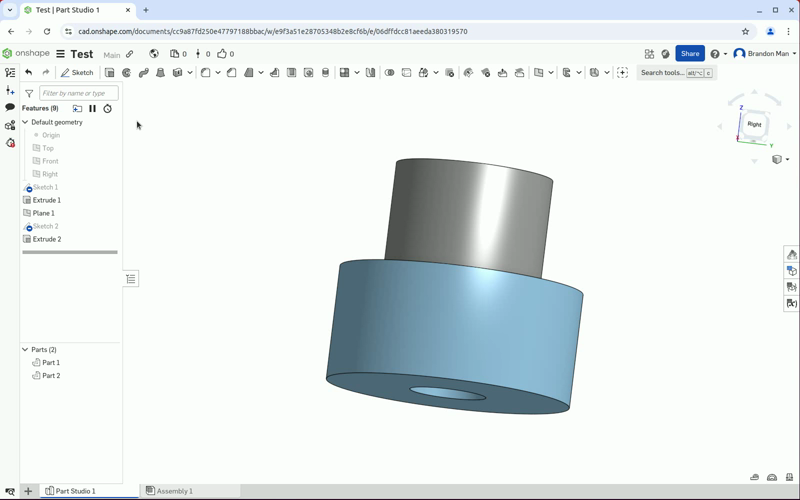
key(right, 3)
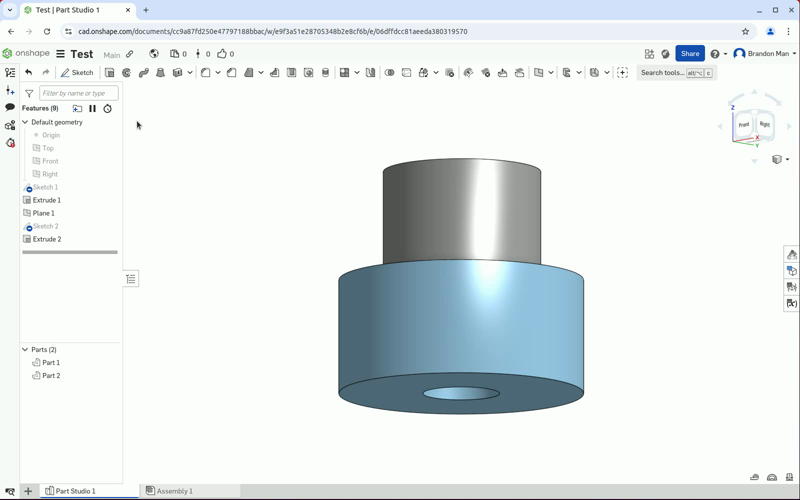
key(down, 3)
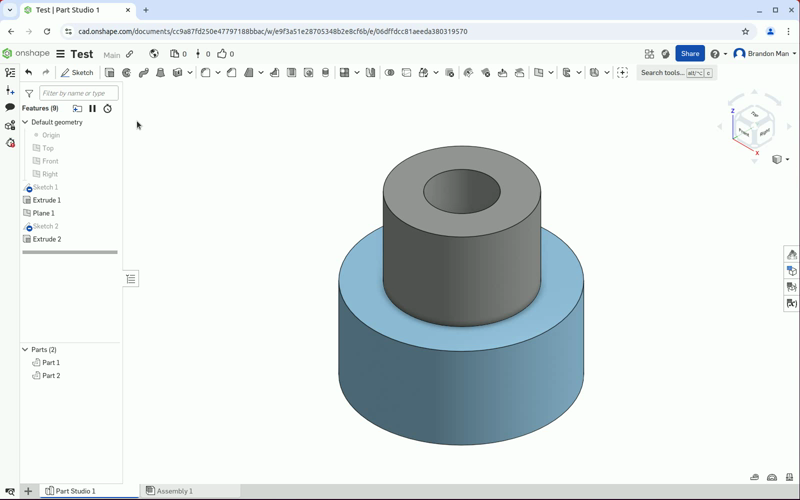
mouse_move(73, 189)
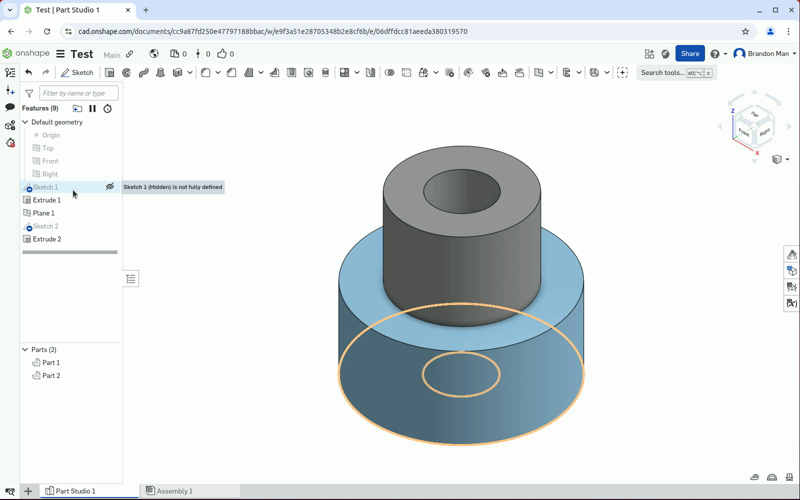
click(73, 189)